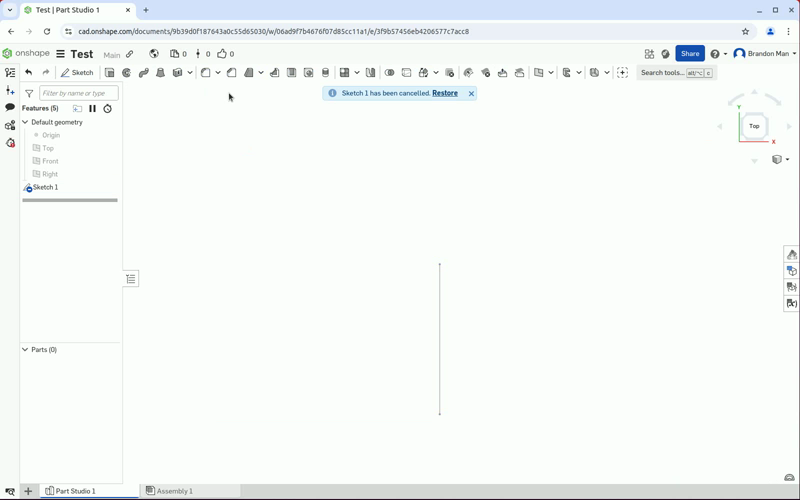
key(shift+h)
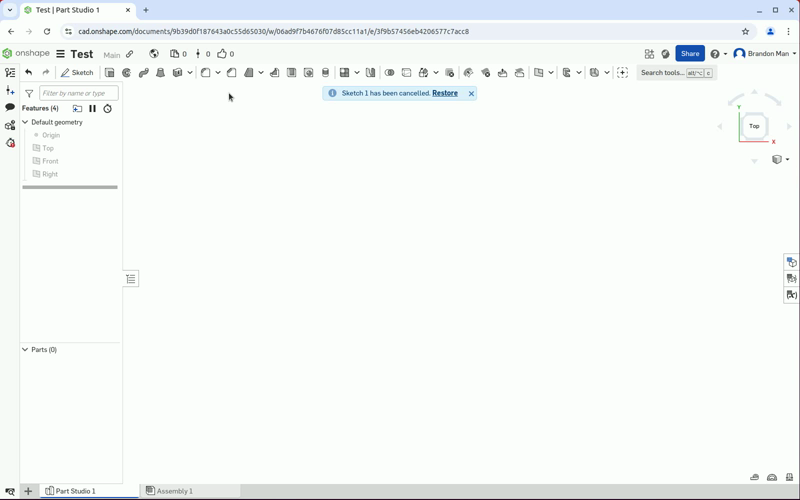
mouse_move(73, 352)
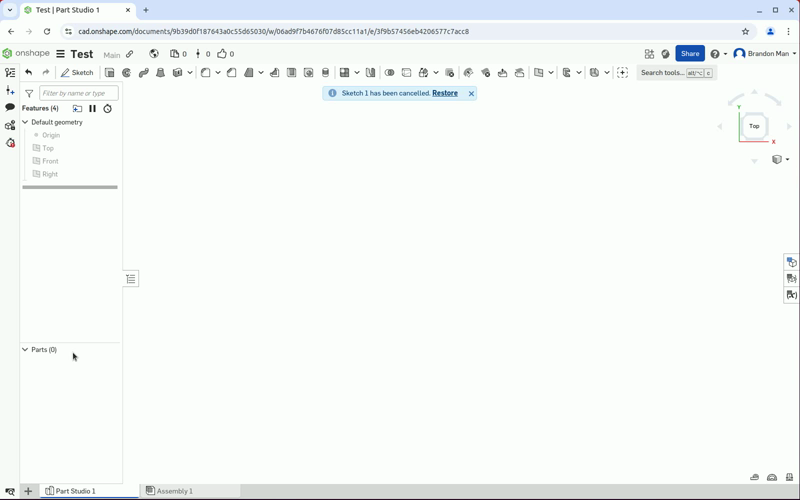
key(y)
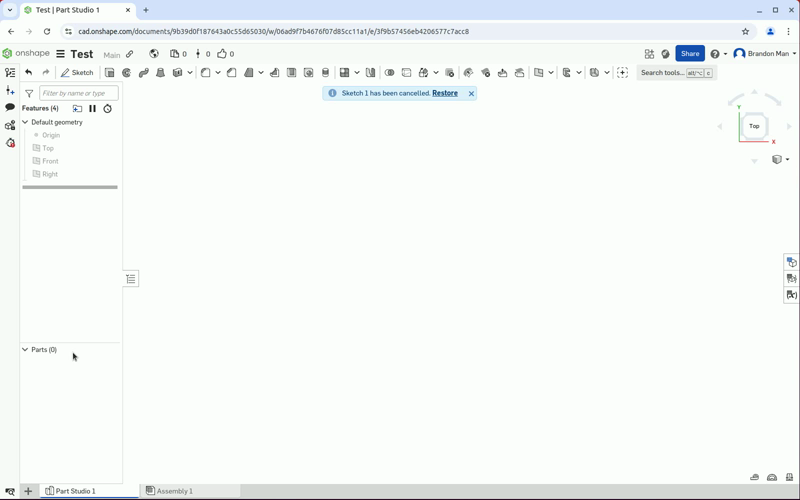
key(shift+p)
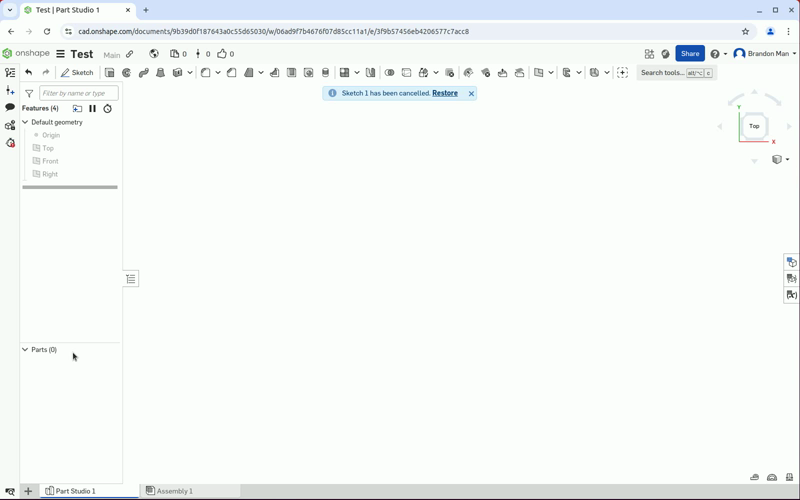
key(space)
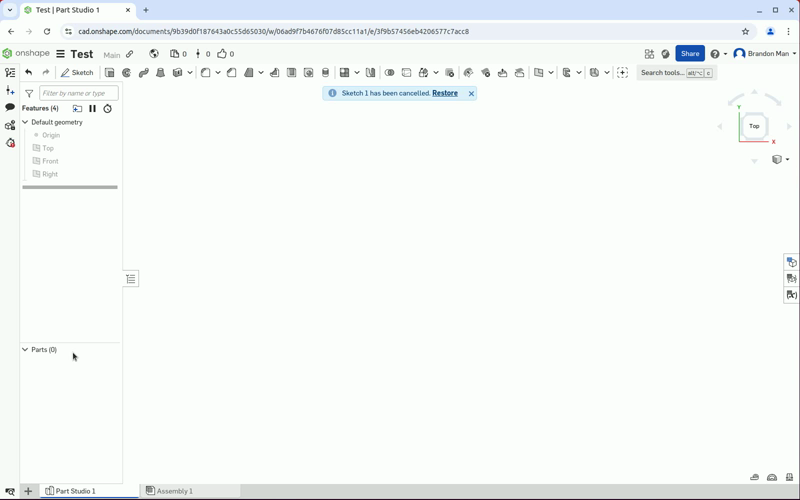
key_down(shift)
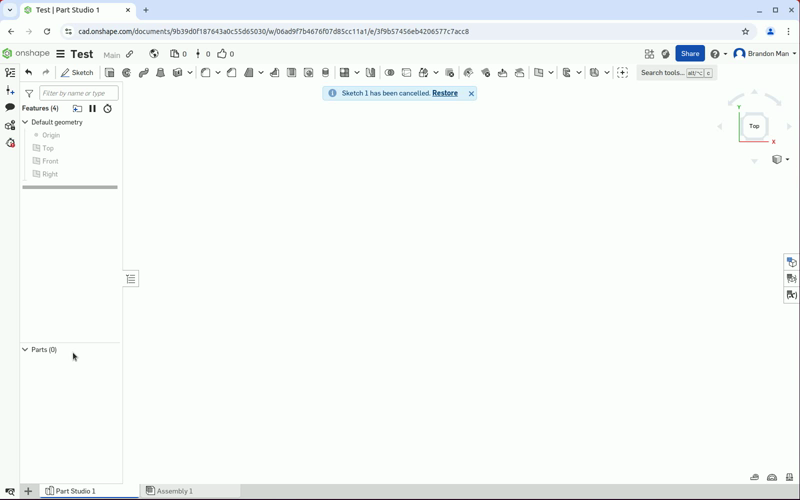
key(up)
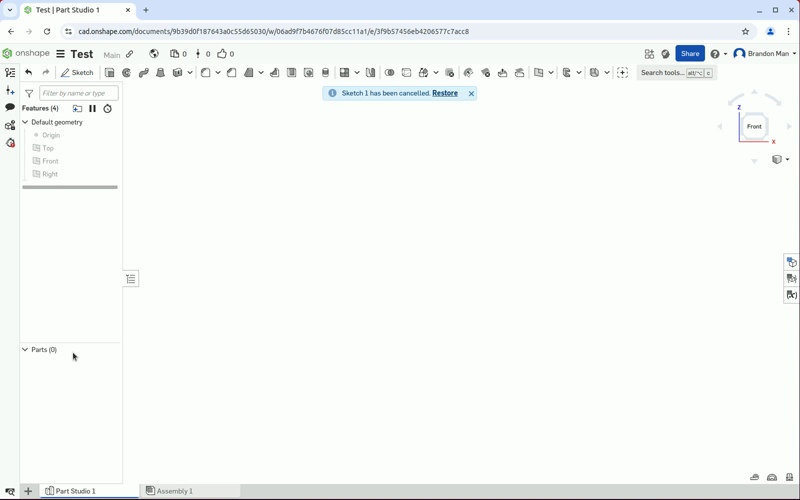
key_up(shift)
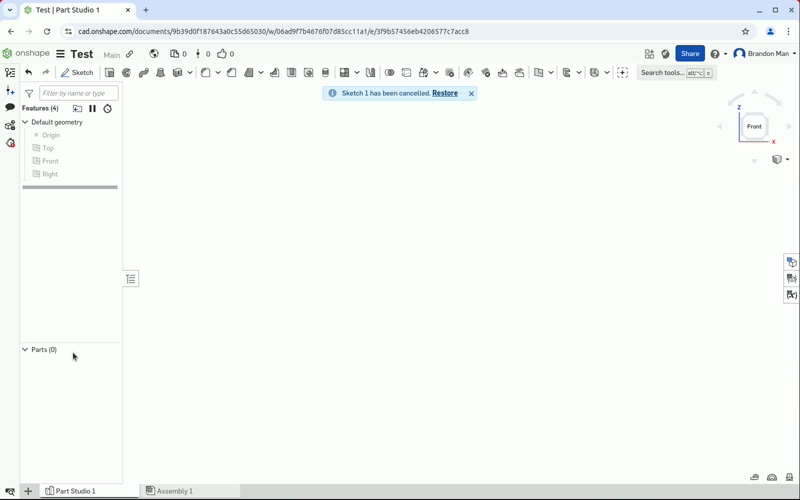
mouse_move(73, 352)
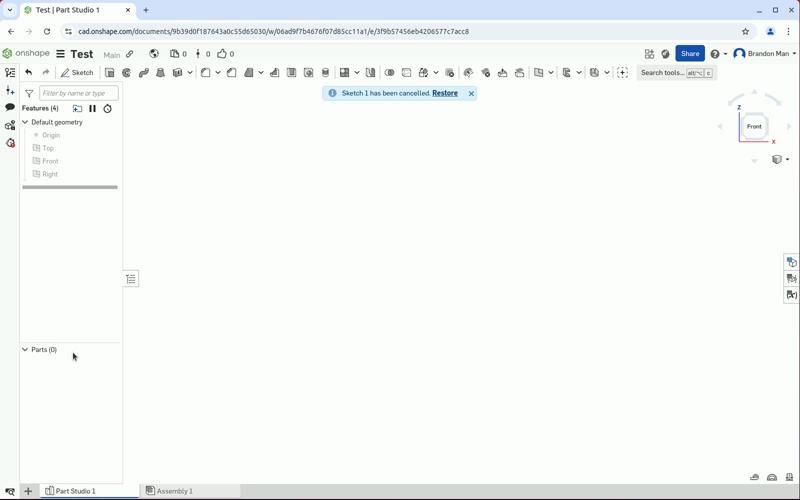
key(shift+y)
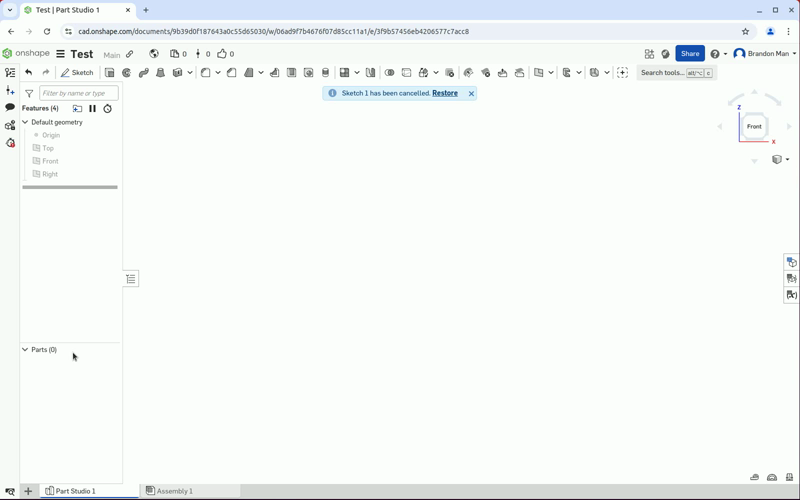
key(shift+s)
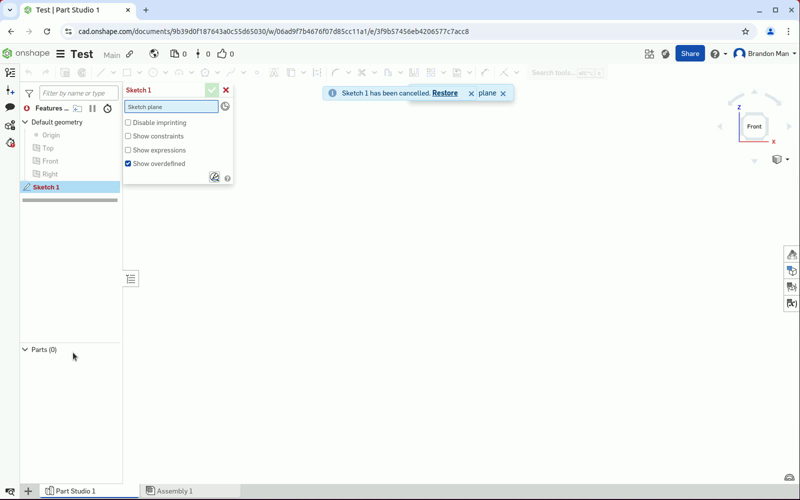
mouse_move(73, 163)
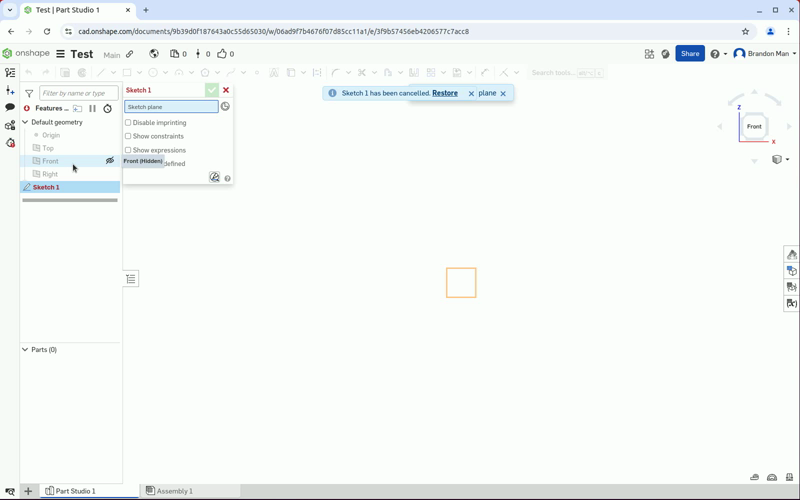
click(73, 163)
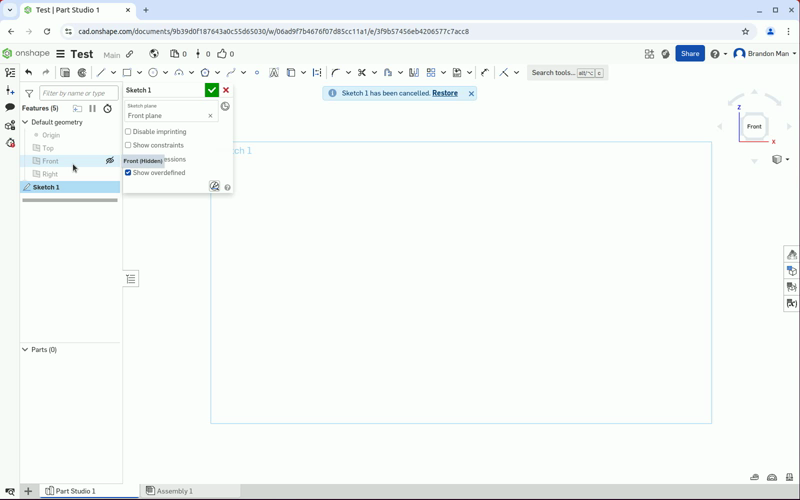
mouse_move(73, 352)
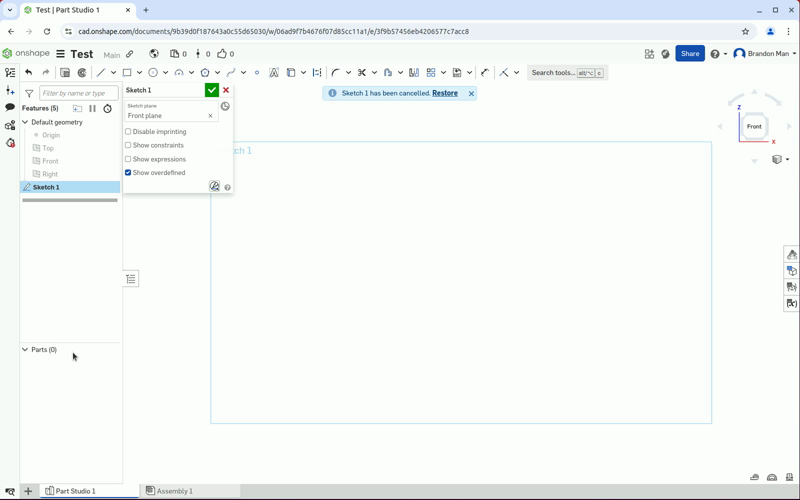
key(y)
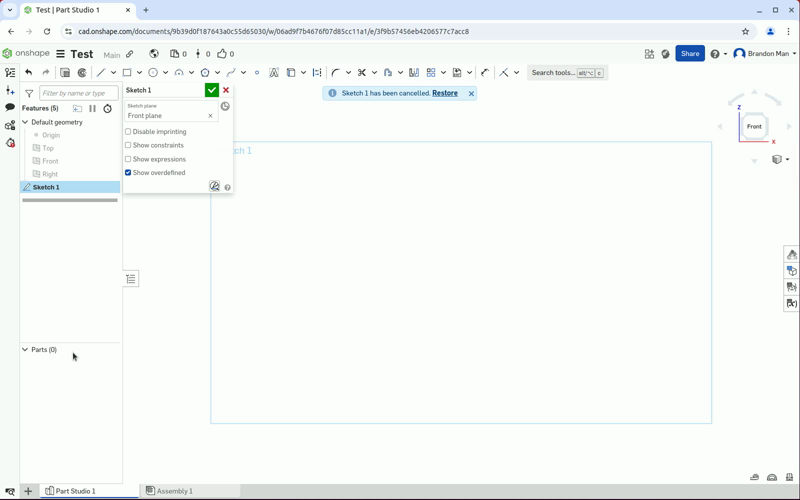
key(l)
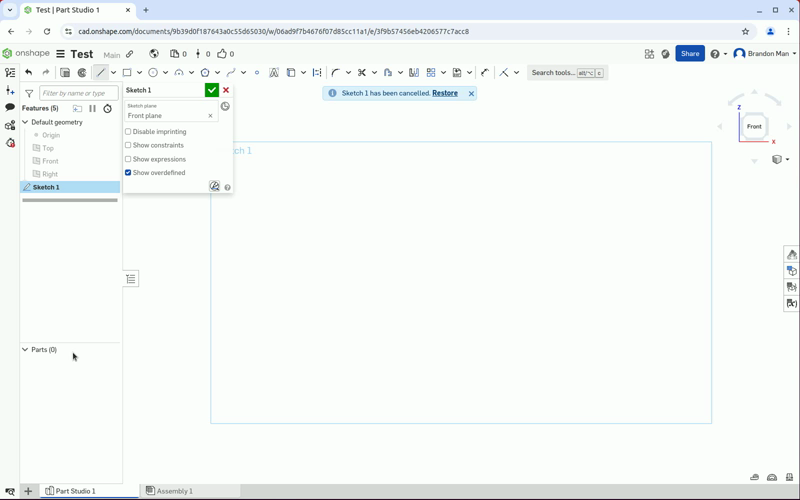
key_down(shift)
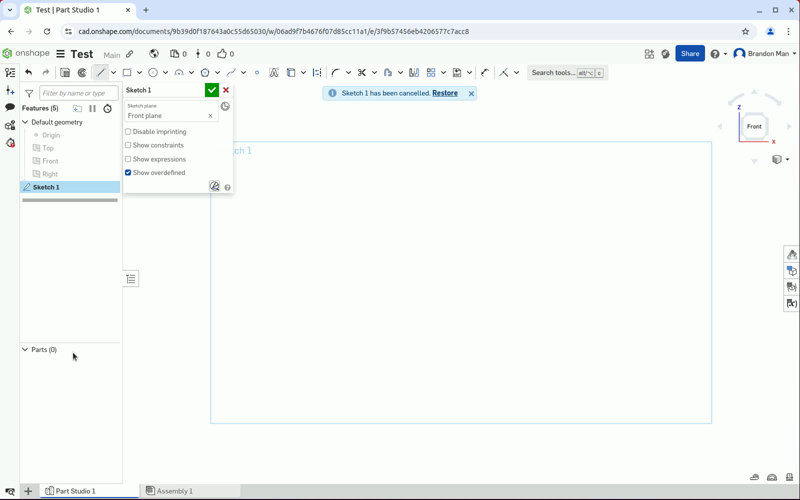
mouse_move(355, 343)
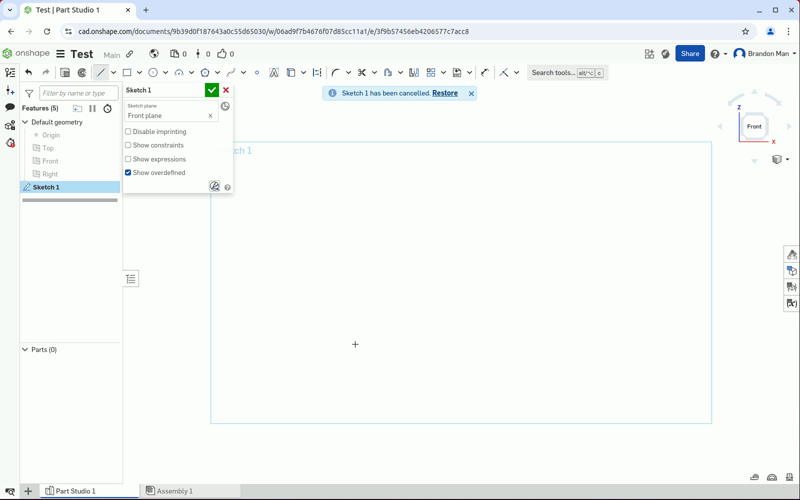
click(355, 343)
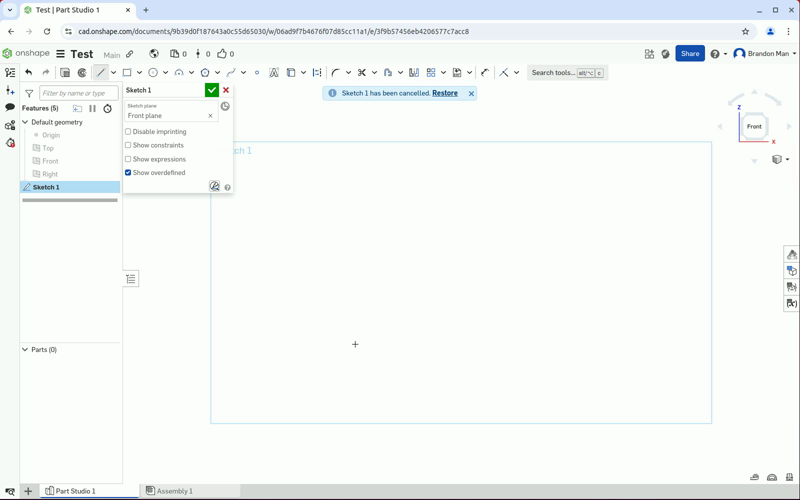
key_up(shift)
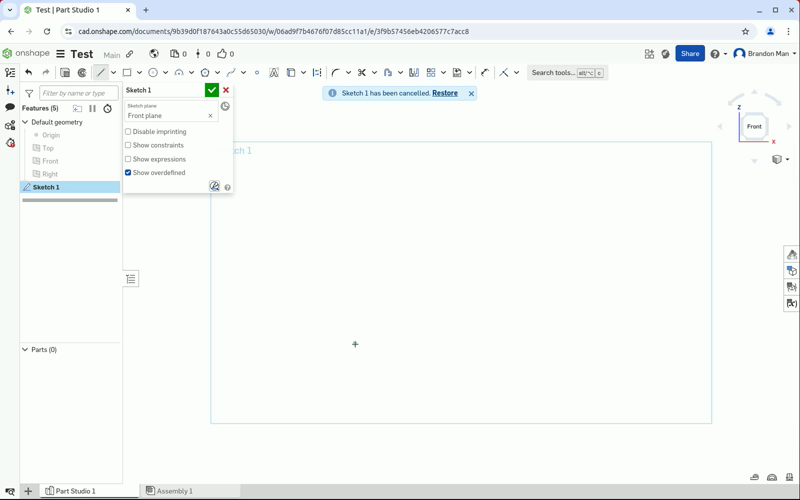
key_down(shift)
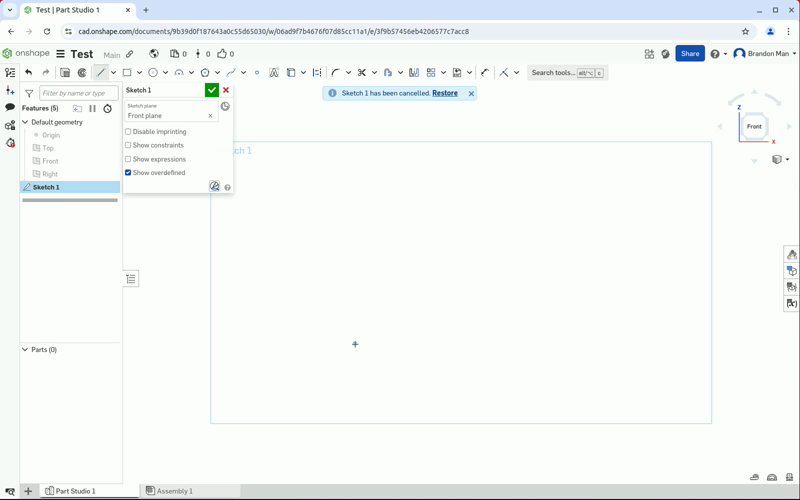
mouse_move(572, 343)
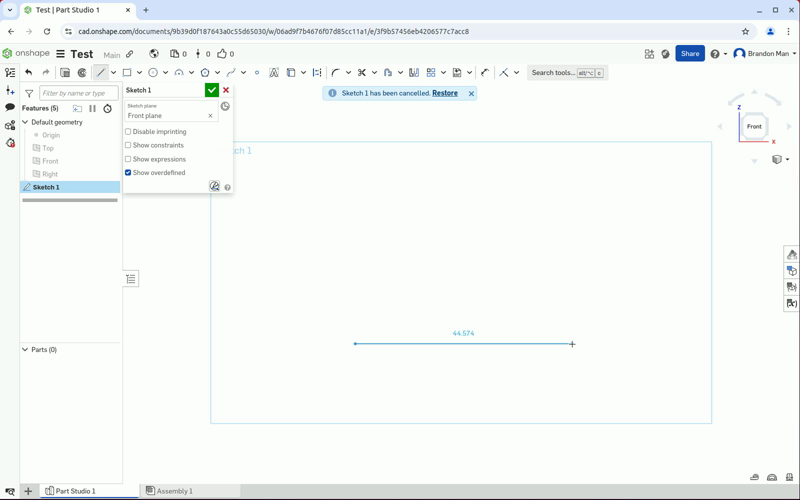
click(572, 343)
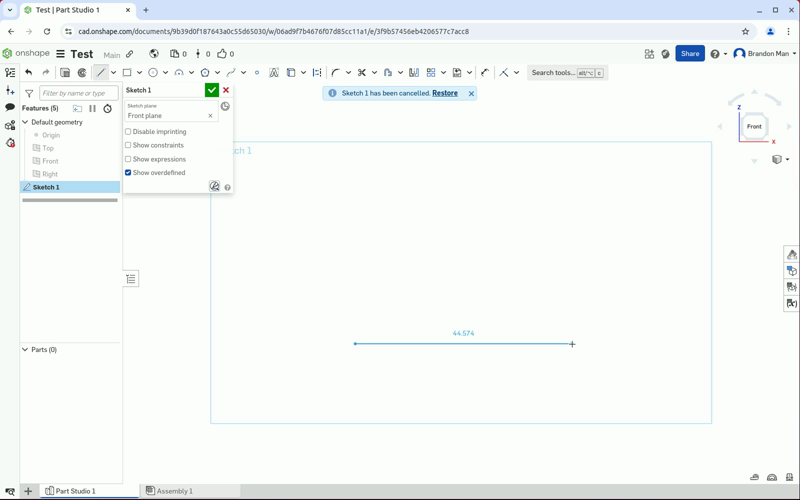
key_up(shift)
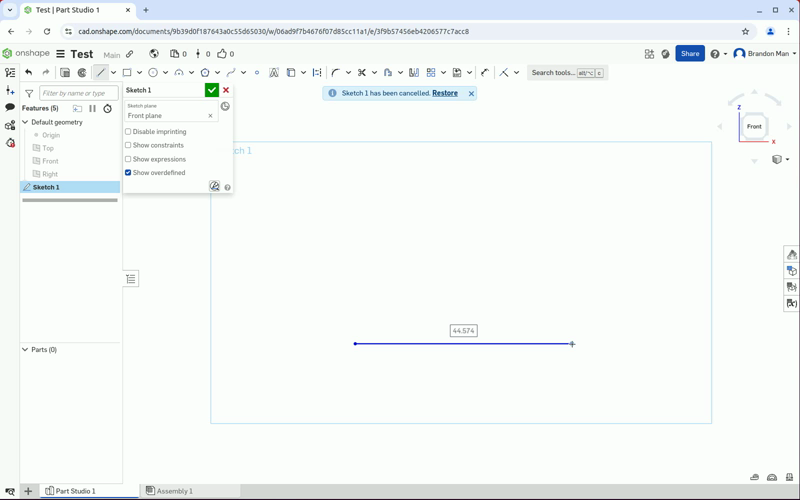
key_down(shift)
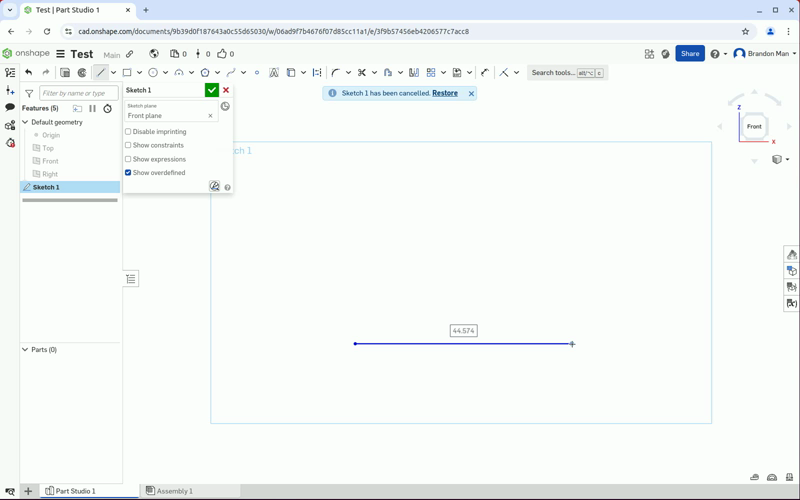
mouse_move(572, 222)
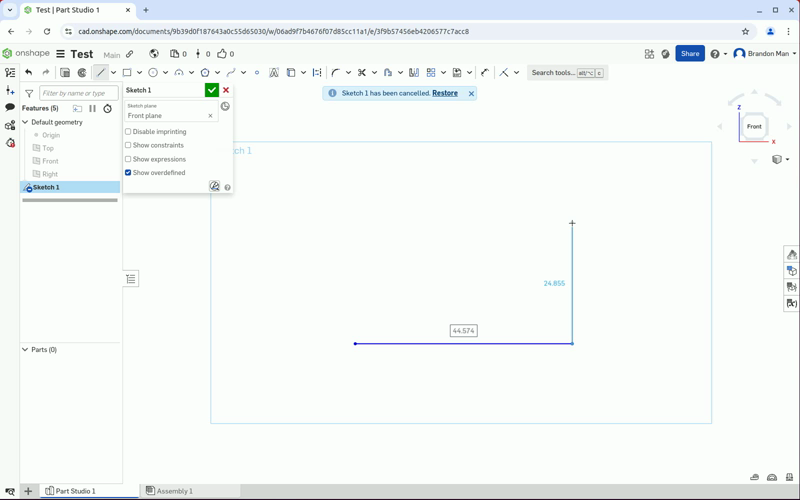
click(572, 222)
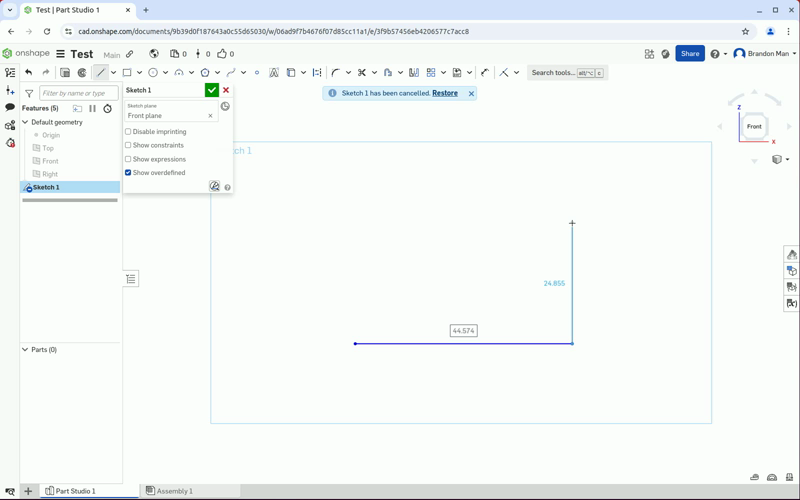
key_up(shift)
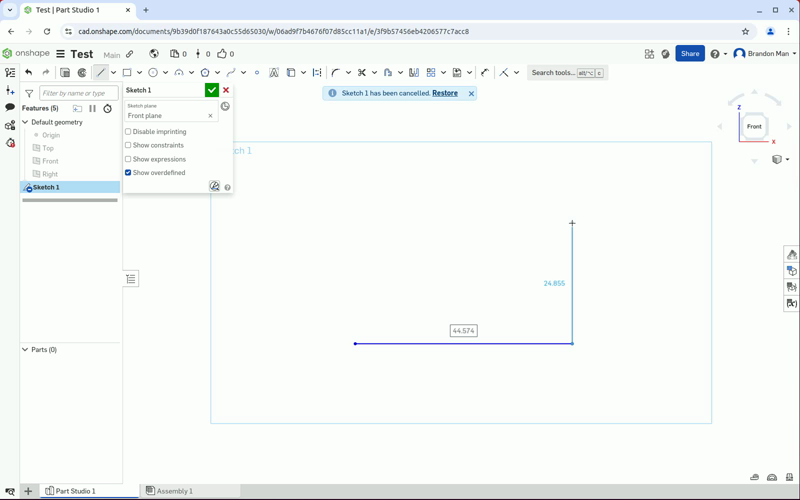
key_down(shift)
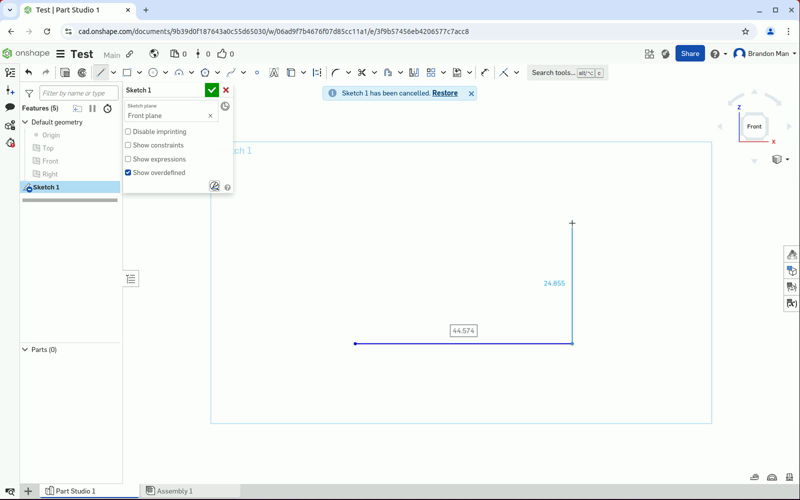
mouse_move(355, 222)
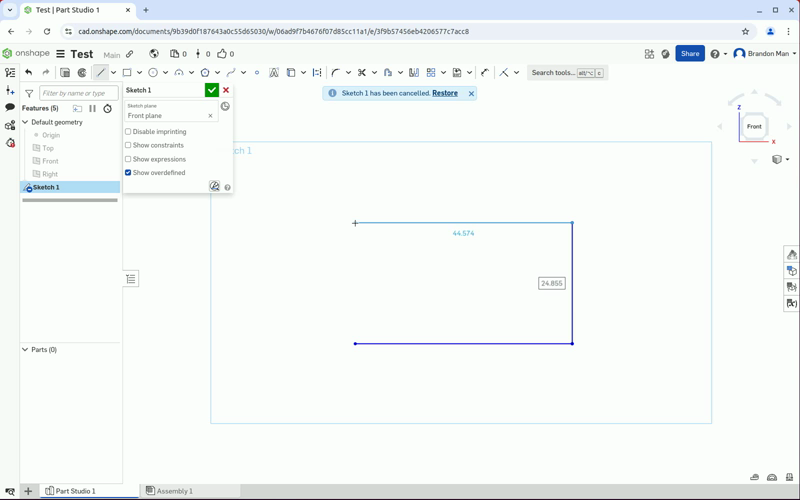
click(355, 222)
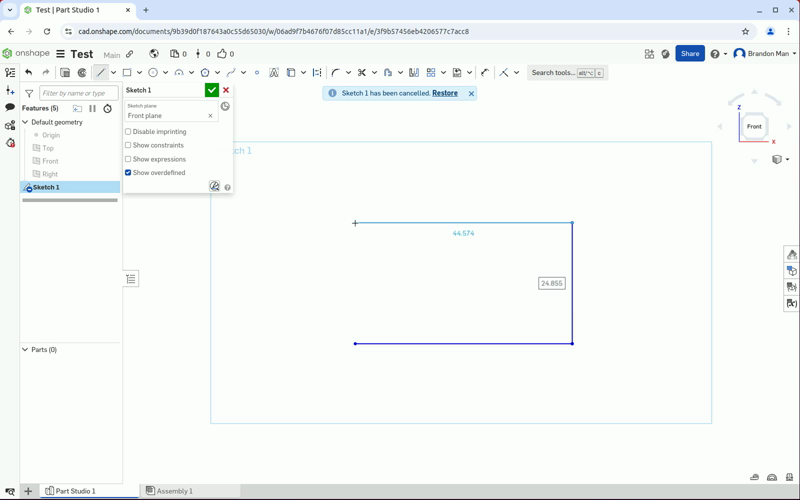
key_up(shift)
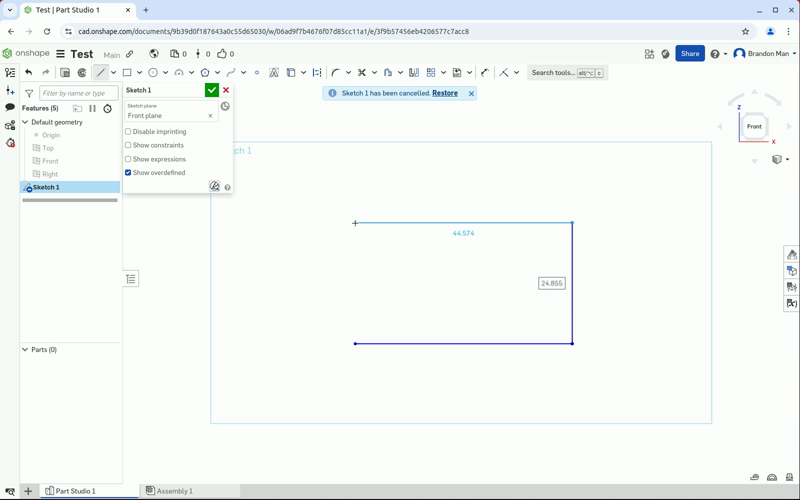
key_down(shift)
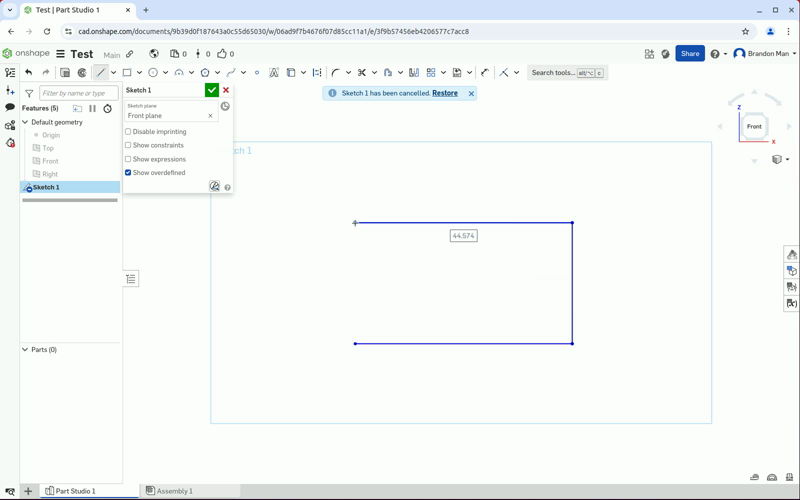
mouse_move(355, 343)
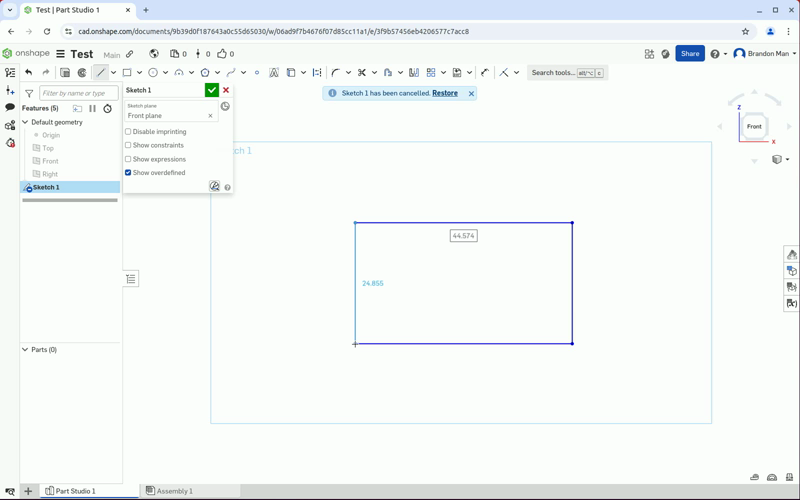
key_up(shift)
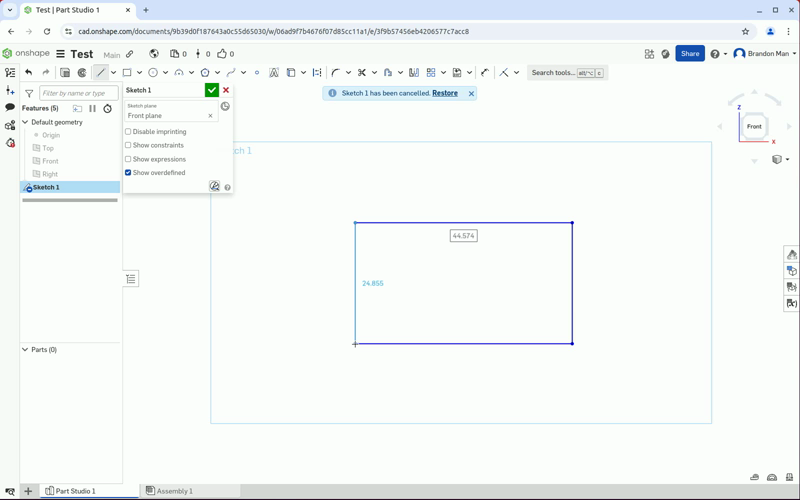
click(355, 343)
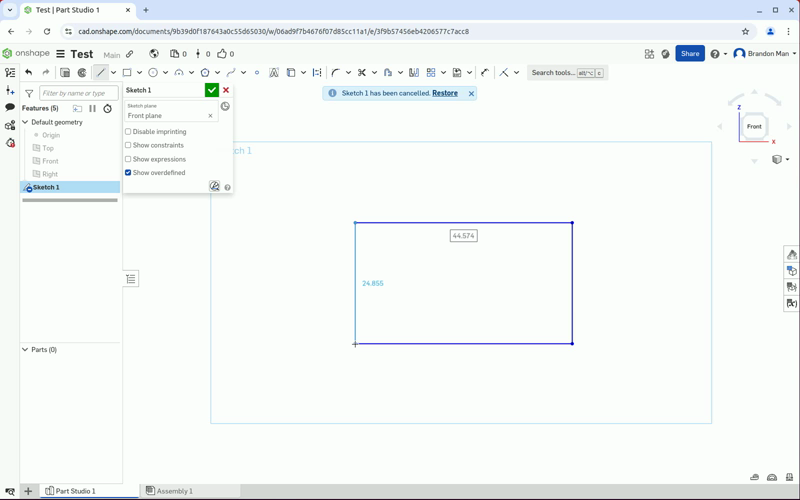
key(esc)
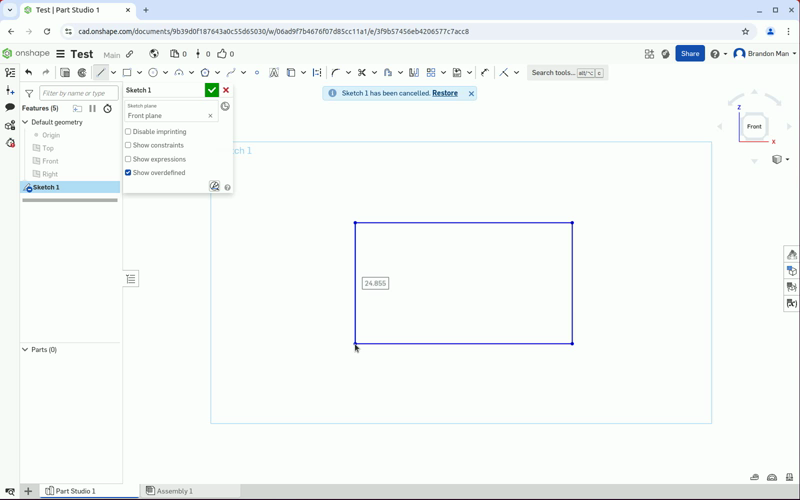
mouse_move(552, 256)
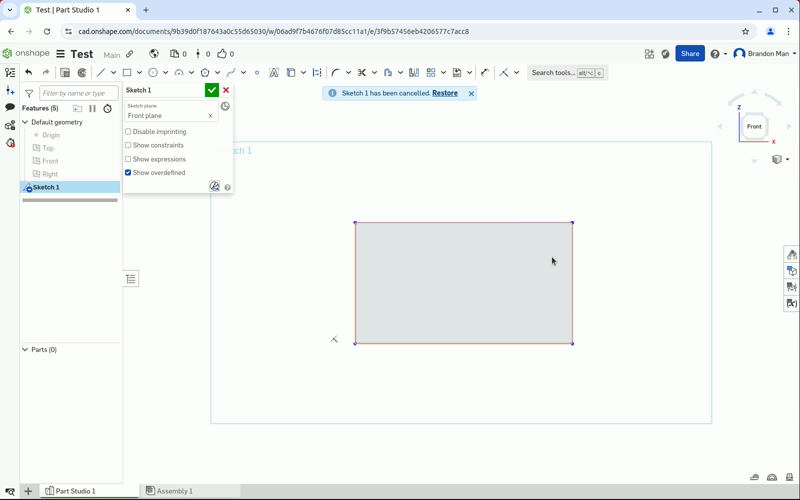
click(552, 256)
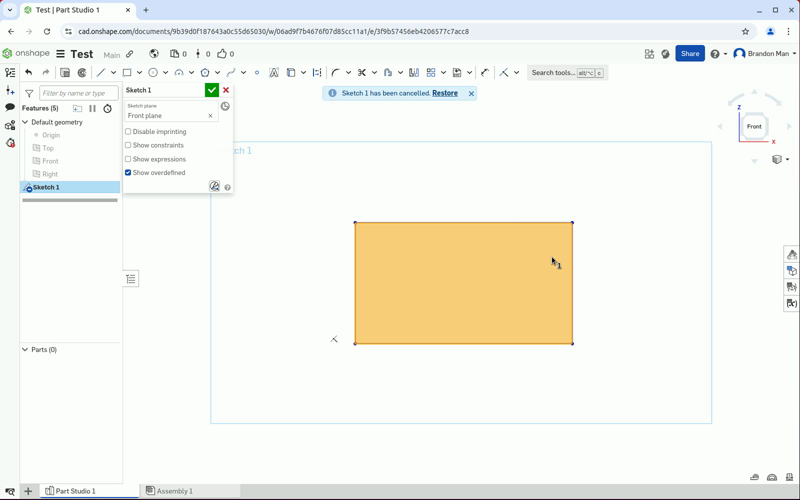
mouse_move(73, 352)
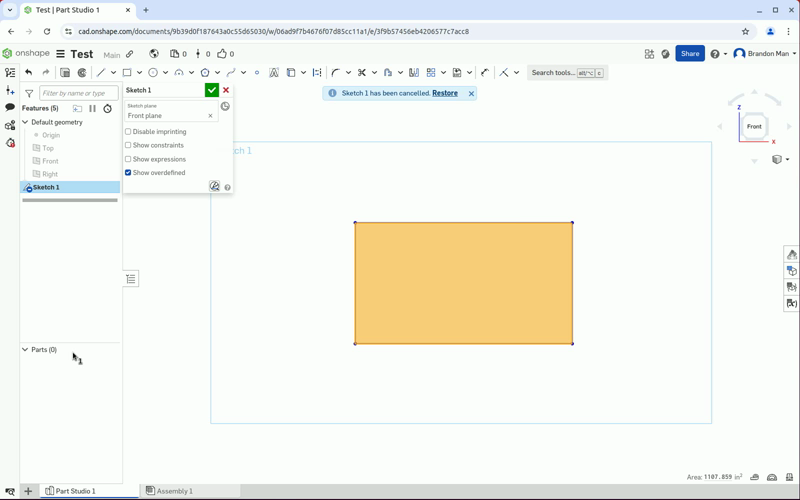
key(shift+y)
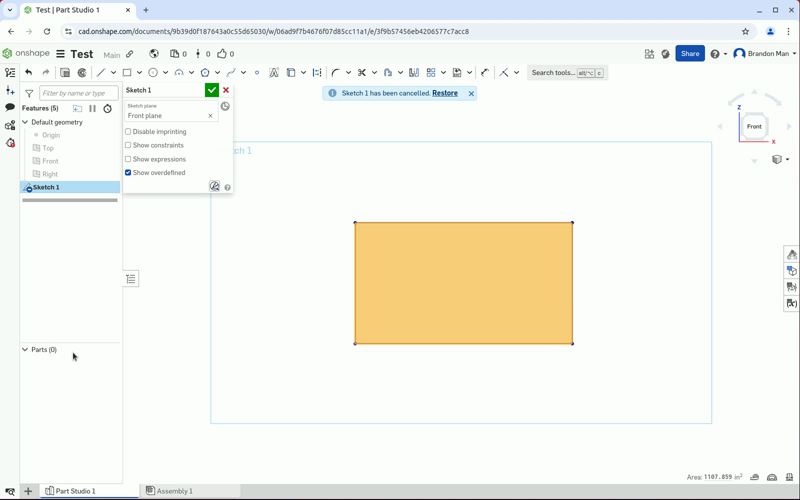
key(shift+e)
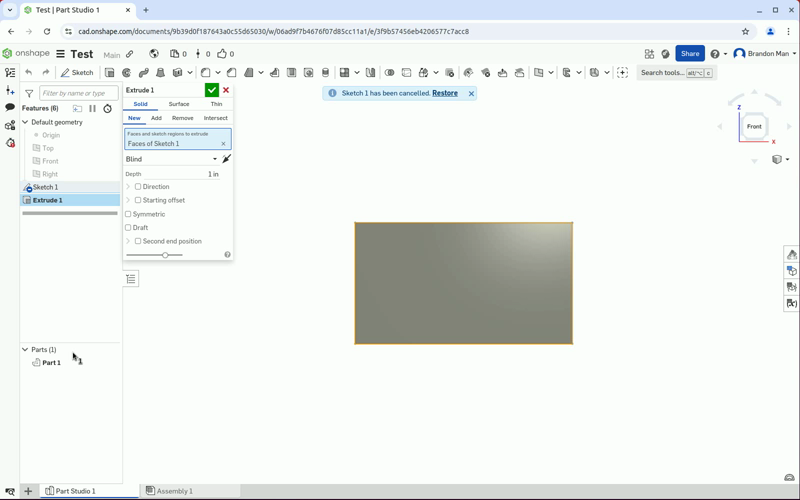
mouse_move(143, 106)
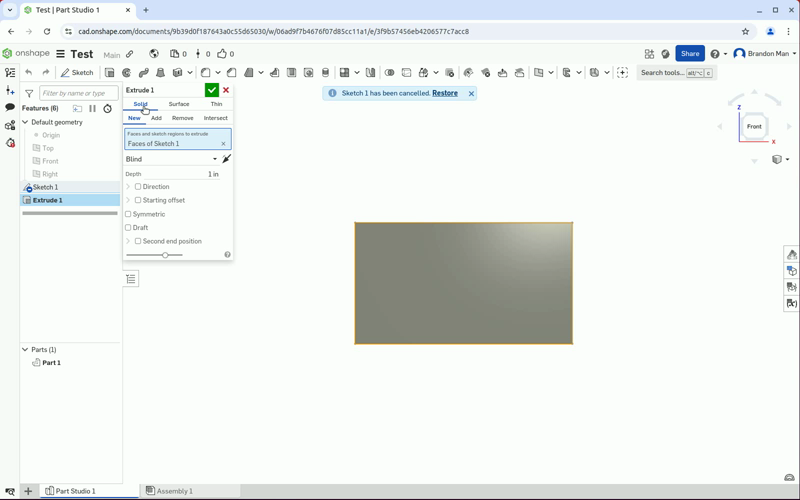
click(143, 106)
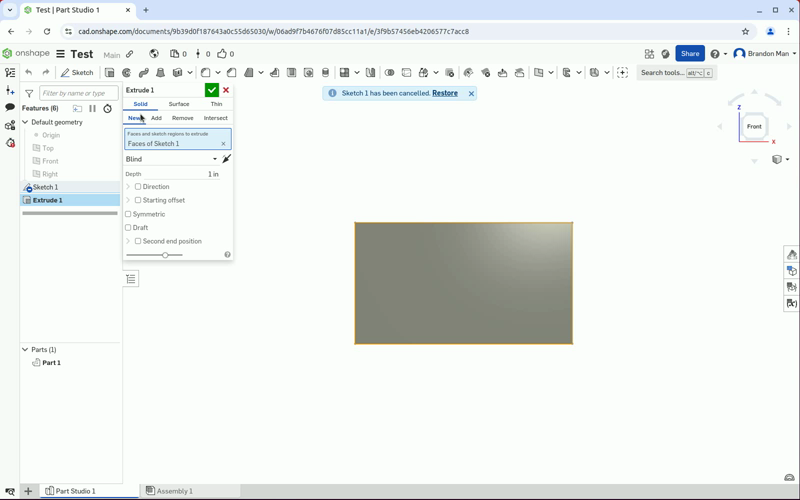
mouse_move(137, 120)
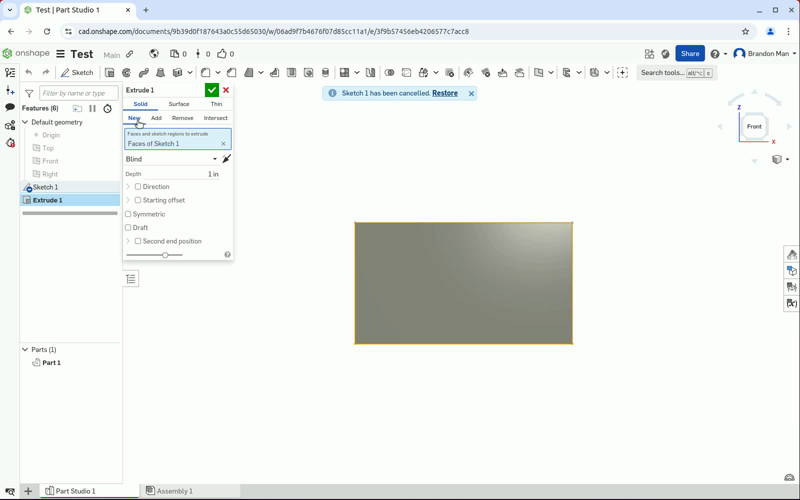
click(137, 120)
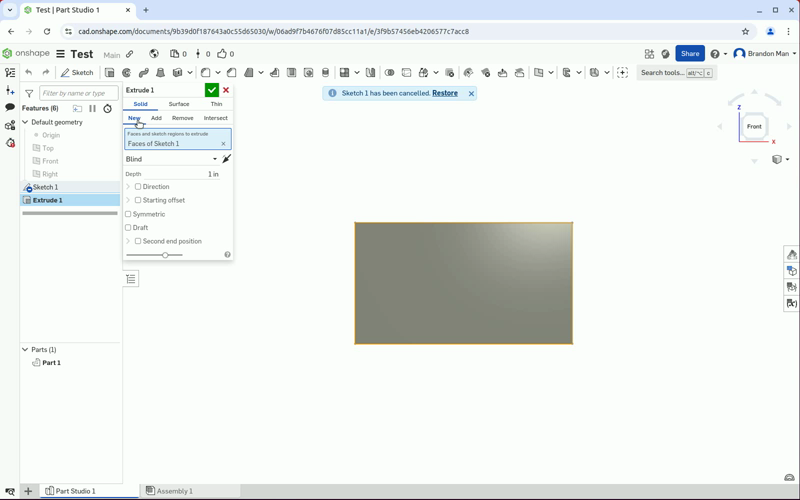
key(tab, 4)
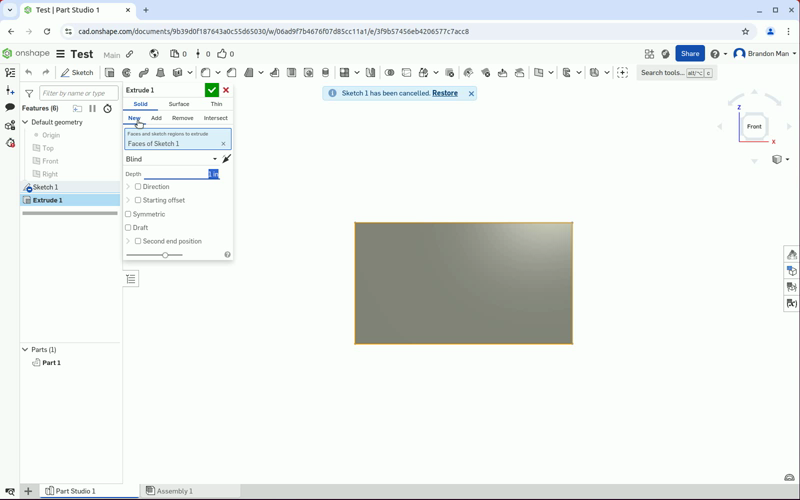
text(13.961)
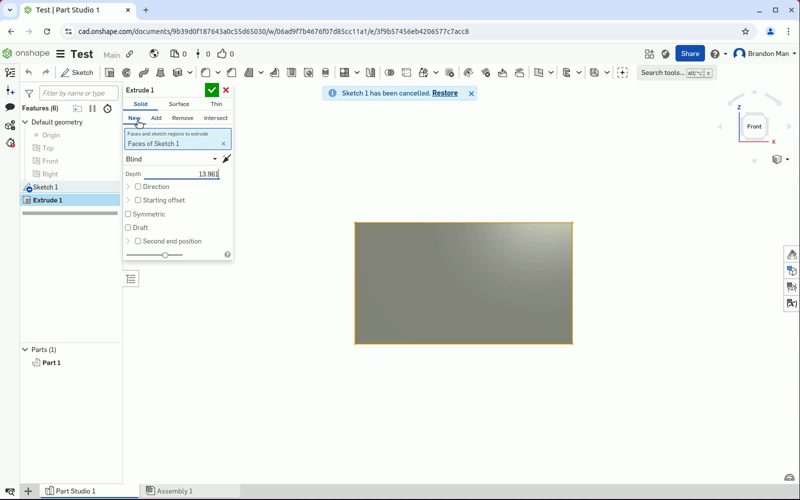
key(enter)
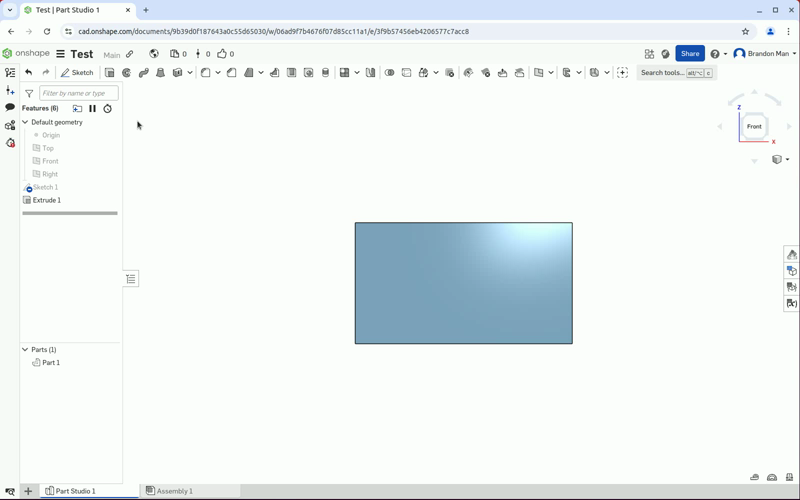
key(shift+h)
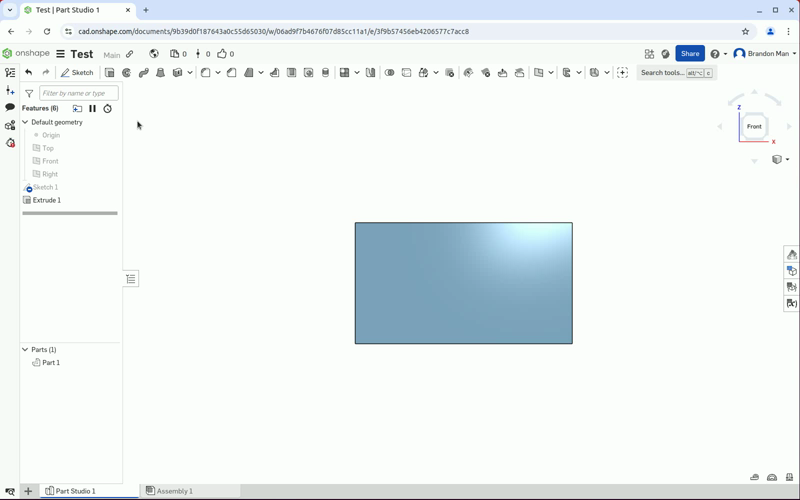
key(shift+h)
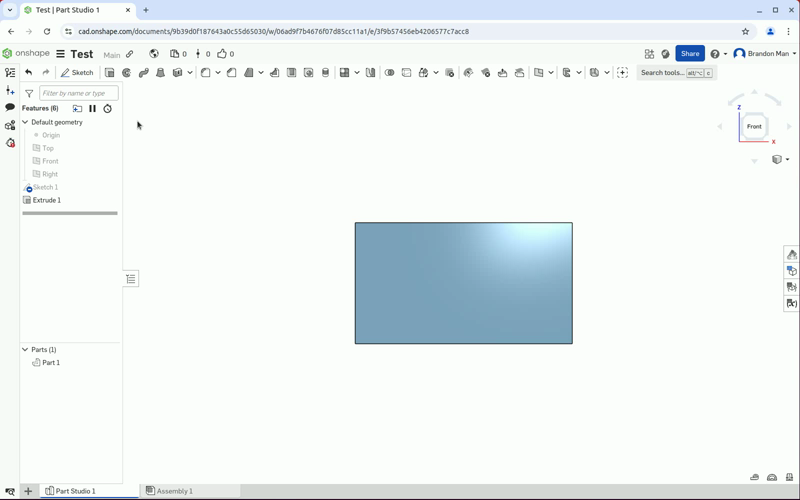
mouse_move(73, 189)
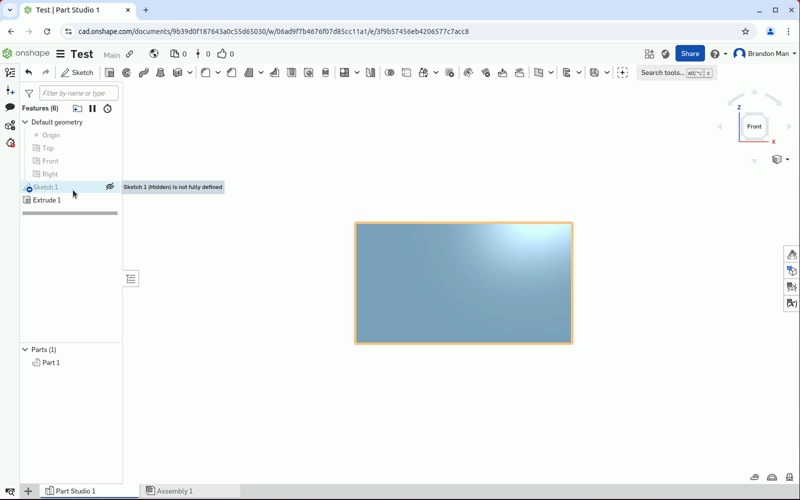
click(73, 189)
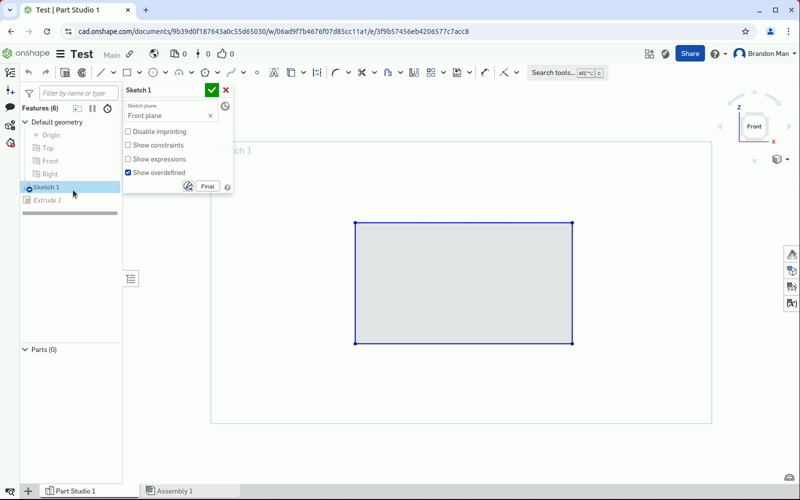
mouse_move(229, 92)
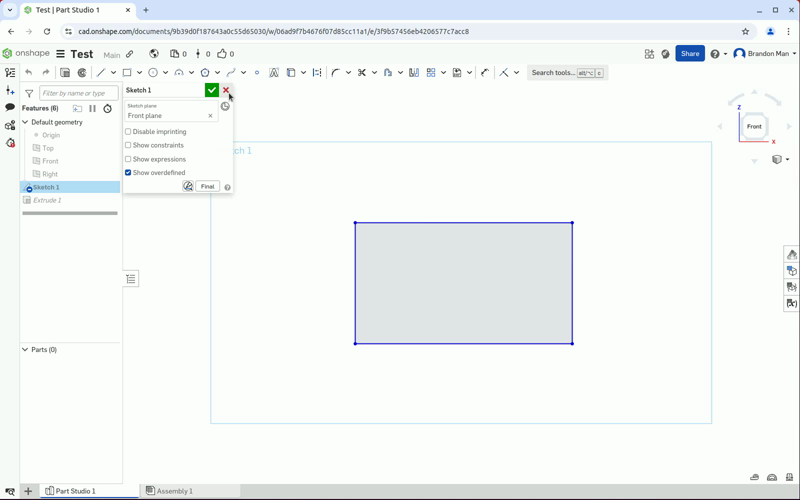
click(229, 92)
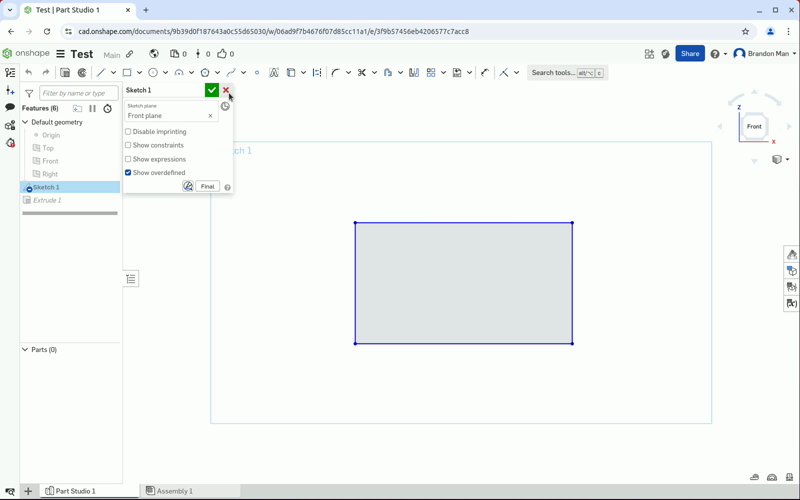
key(shift+s)
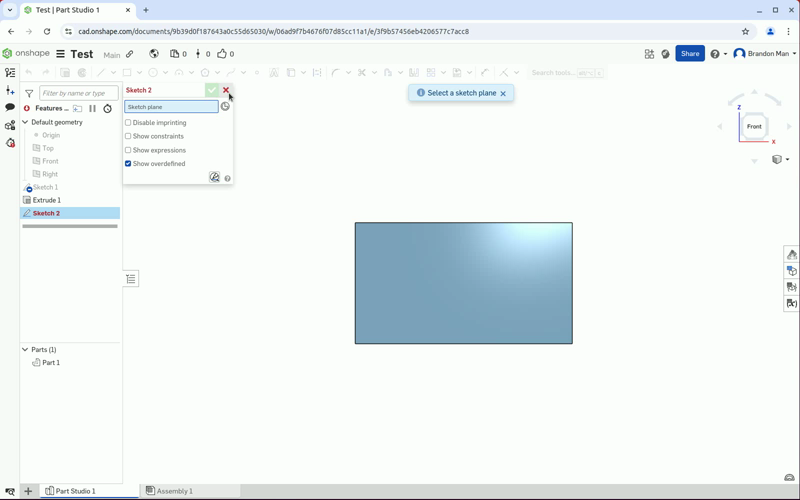
mouse_move(73, 163)
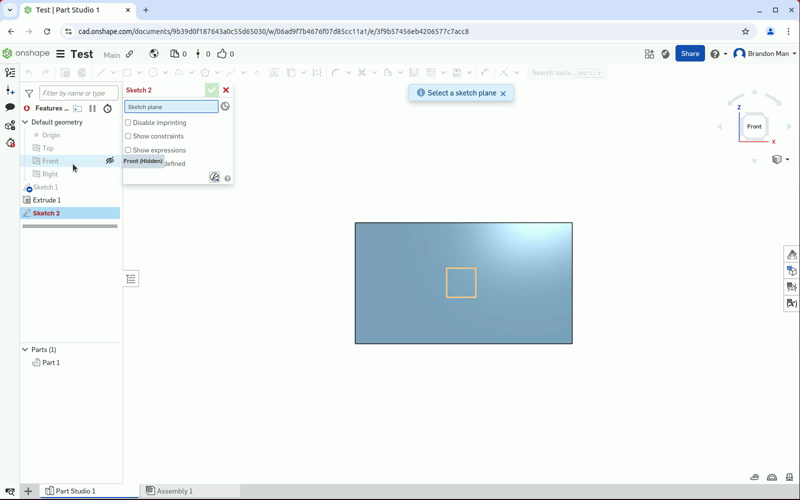
click(73, 163)
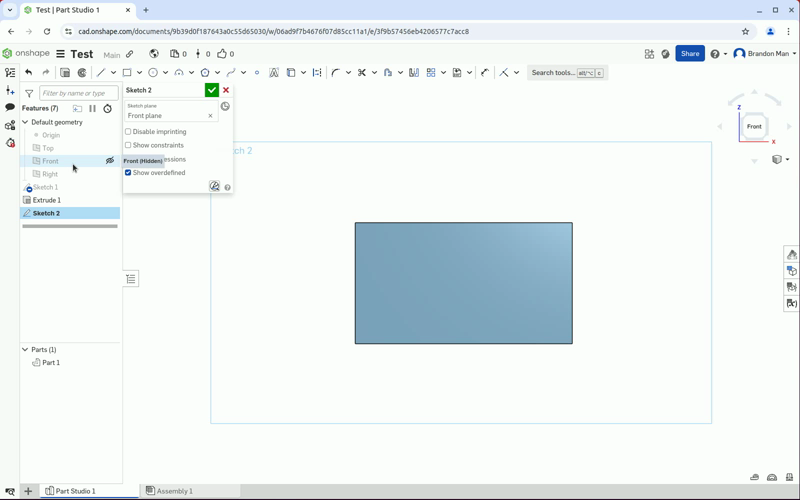
mouse_move(73, 352)
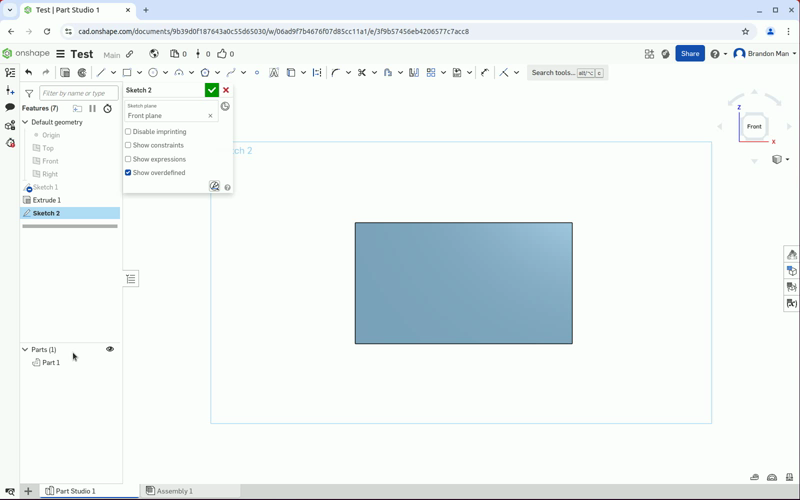
key(y)
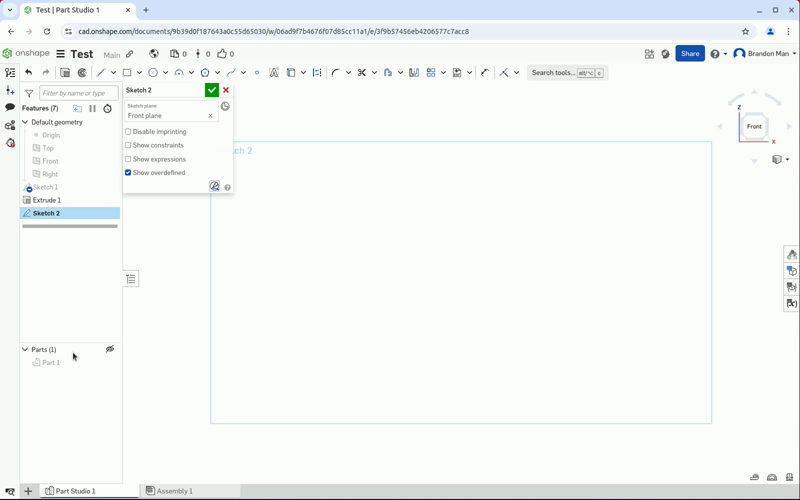
key(c)
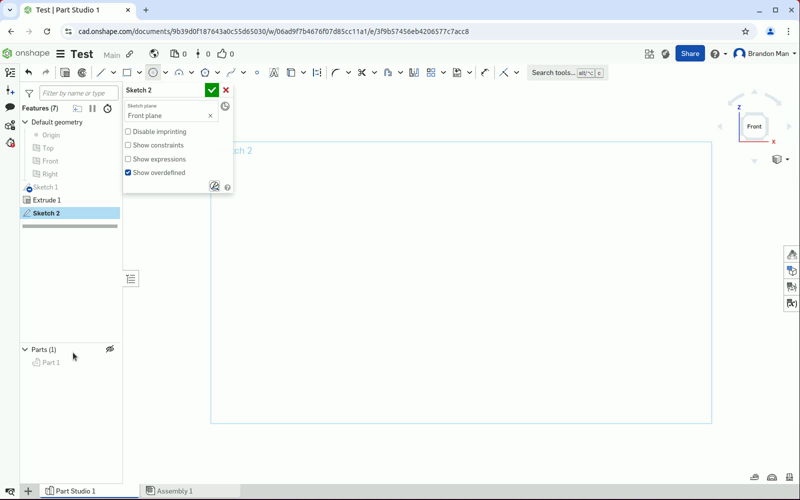
key_down(shift)
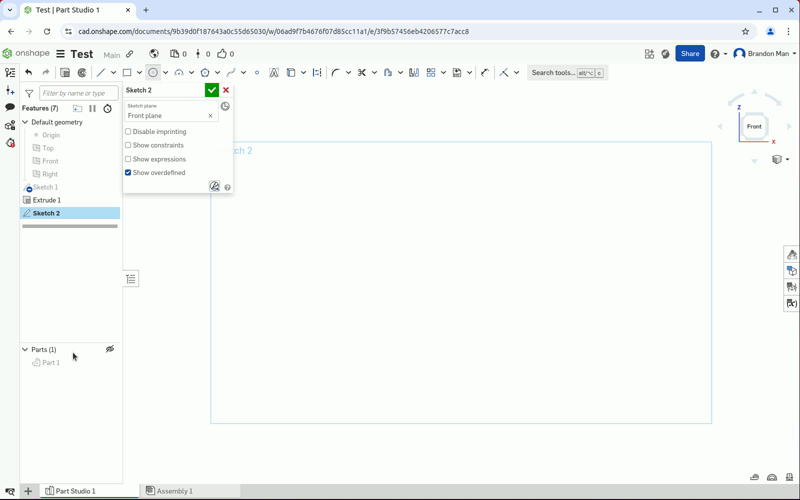
mouse_move(380, 238)
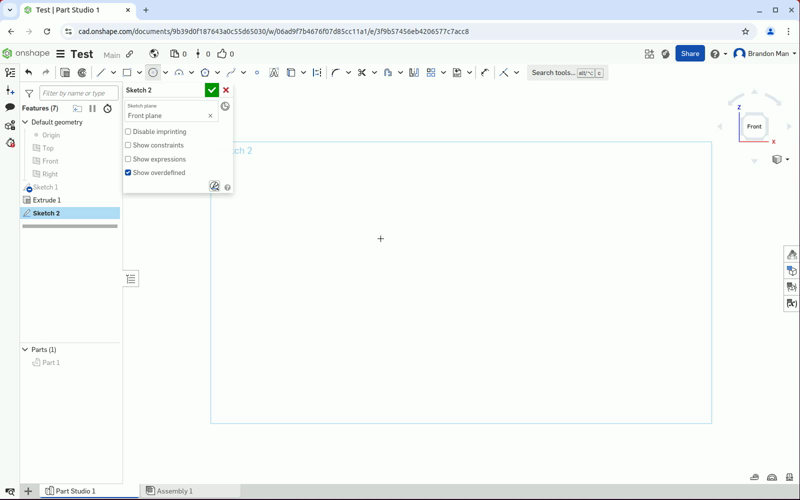
click(380, 238)
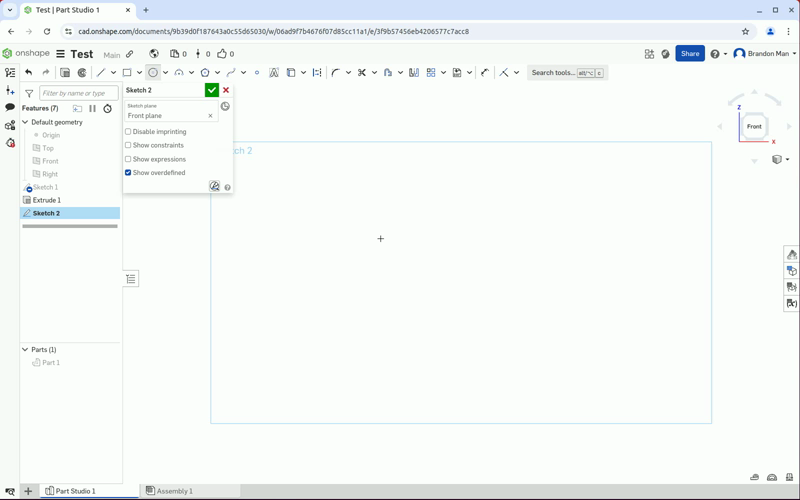
key_up(shift)
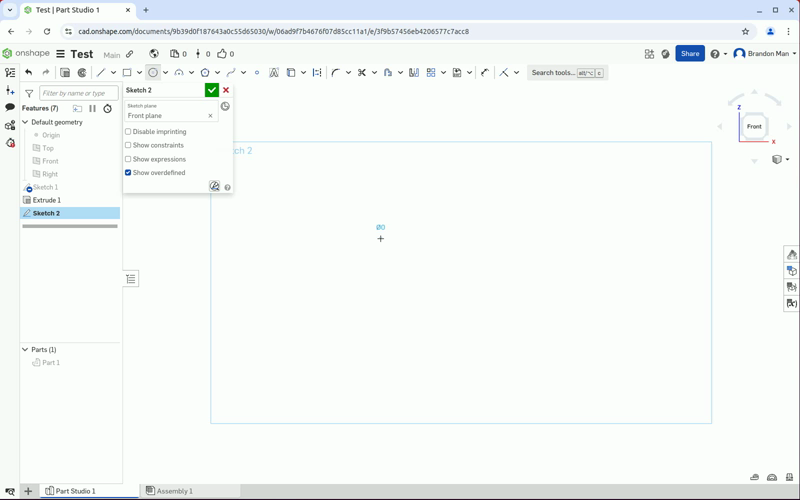
mouse_move(390, 238)
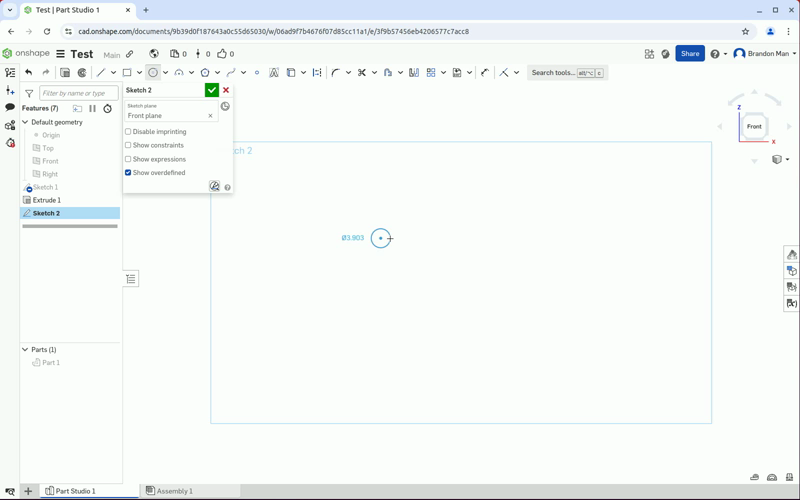
click(390, 238)
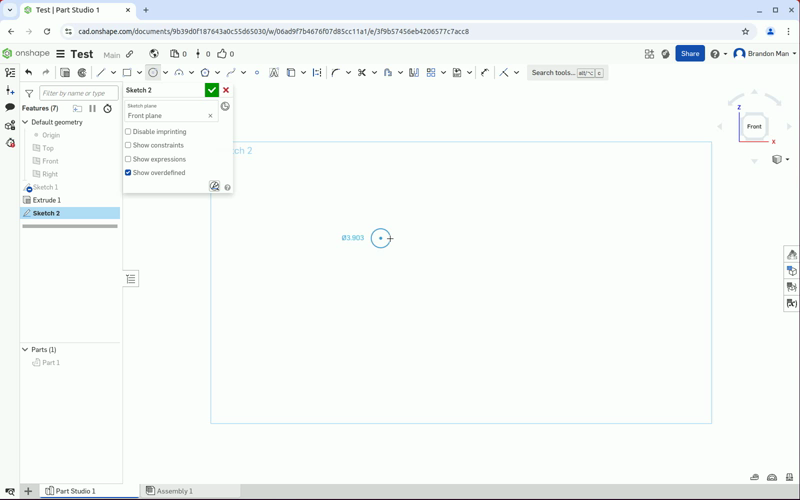
key(esc)
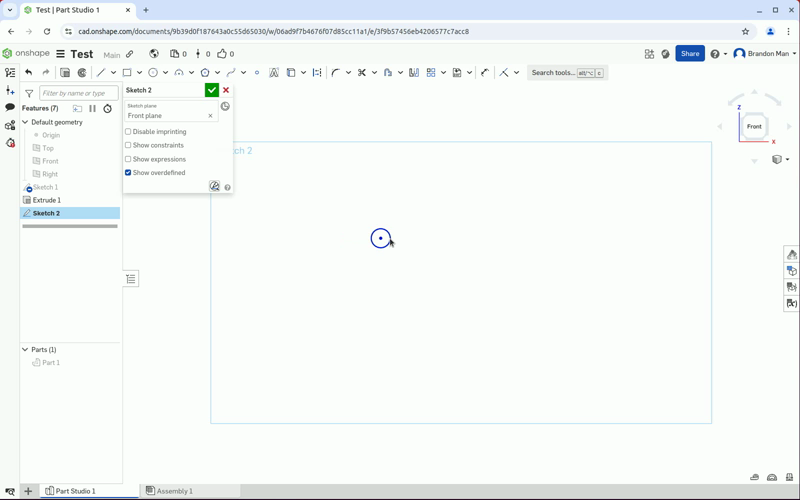
mouse_move(374, 242)
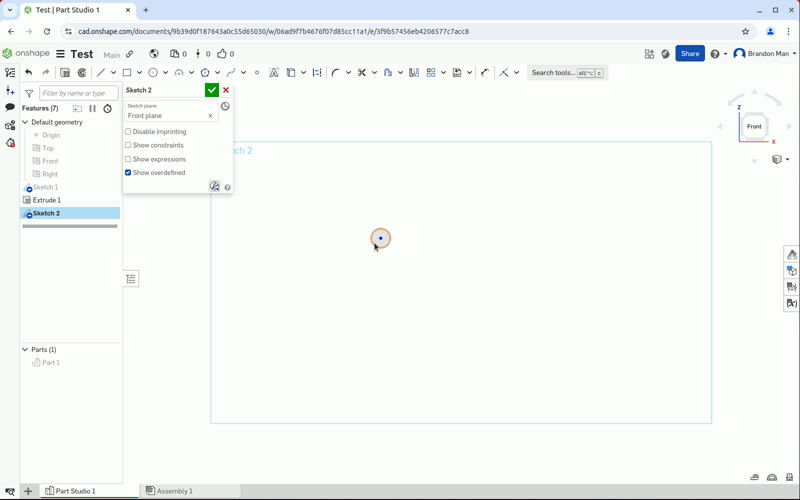
scroll(6)
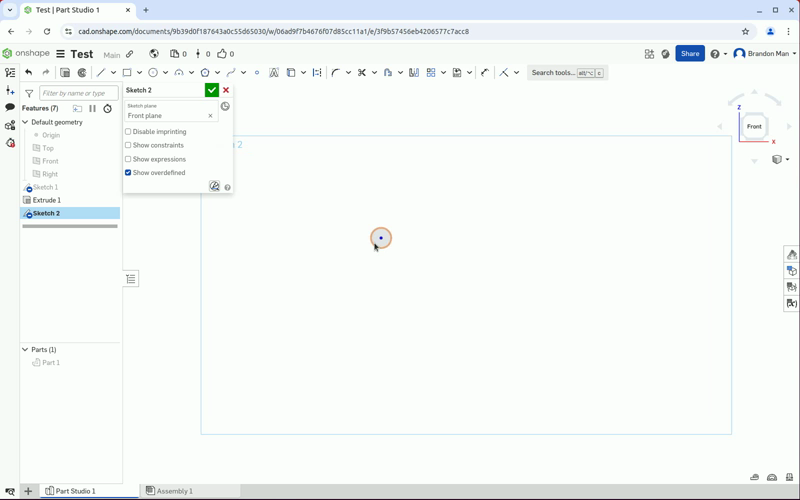
scroll(6)
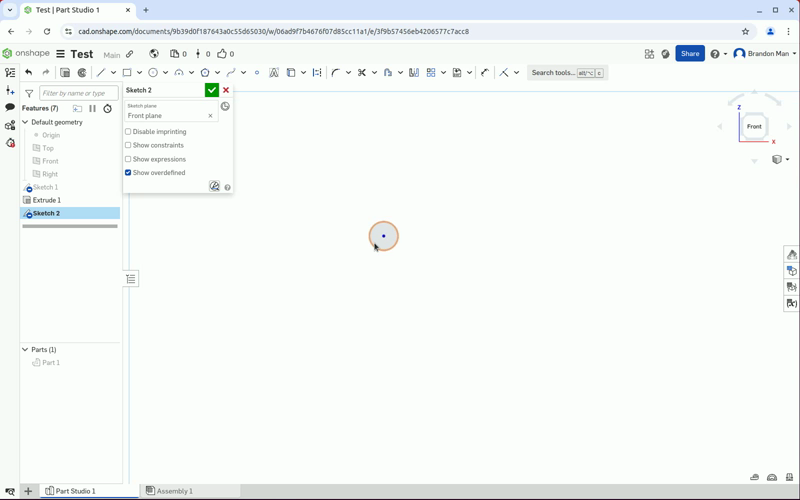
scroll(6)
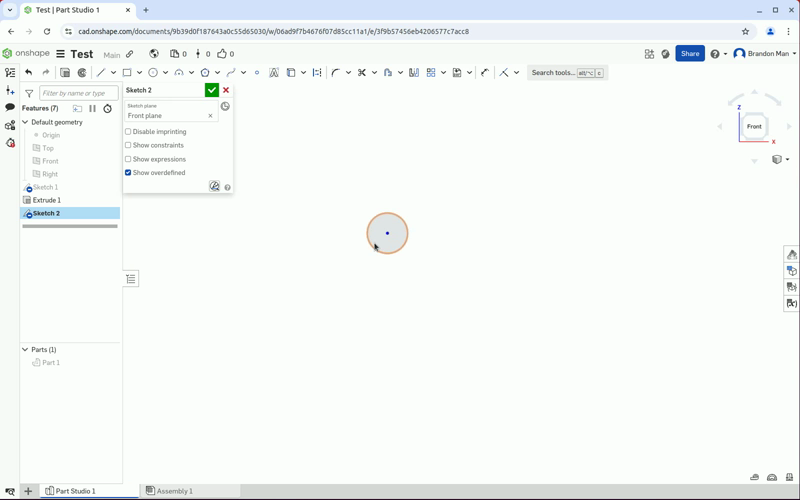
scroll(6)
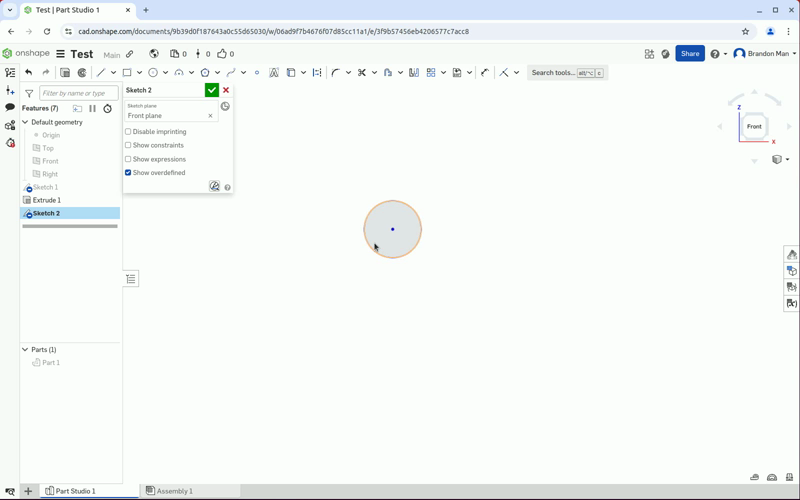
scroll(6)
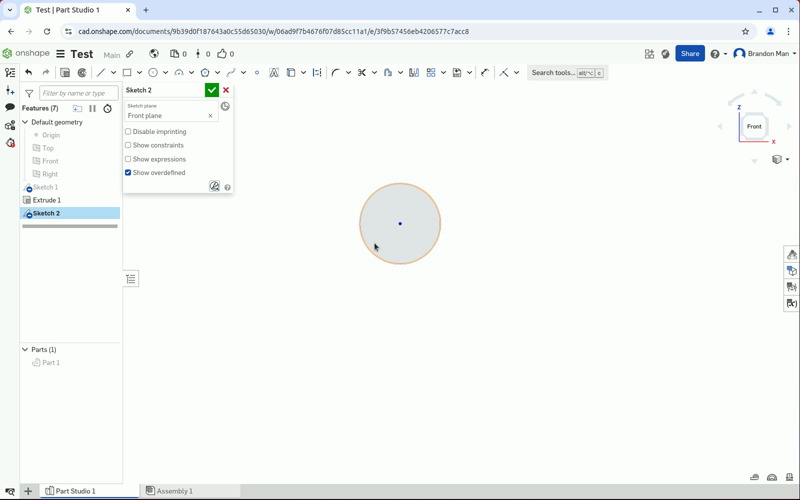
scroll(6)
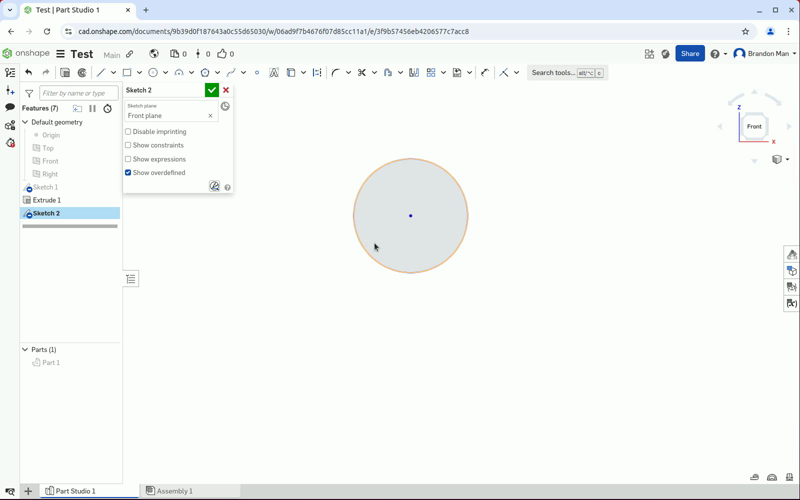
scroll(6)
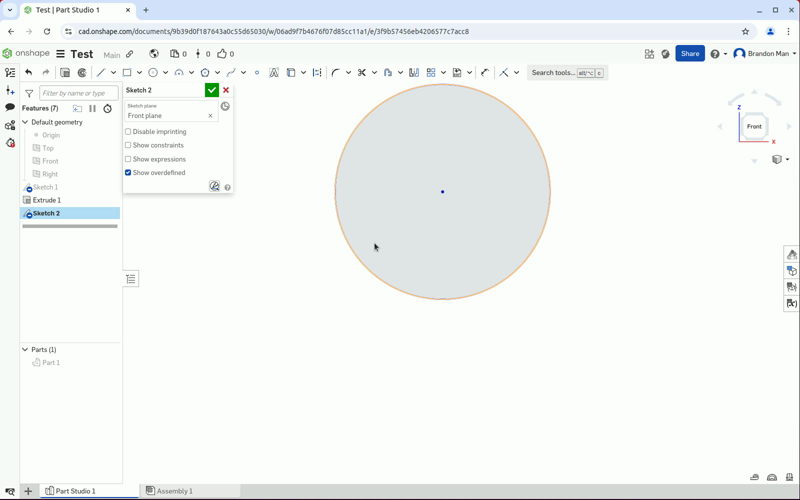
click(374, 242)
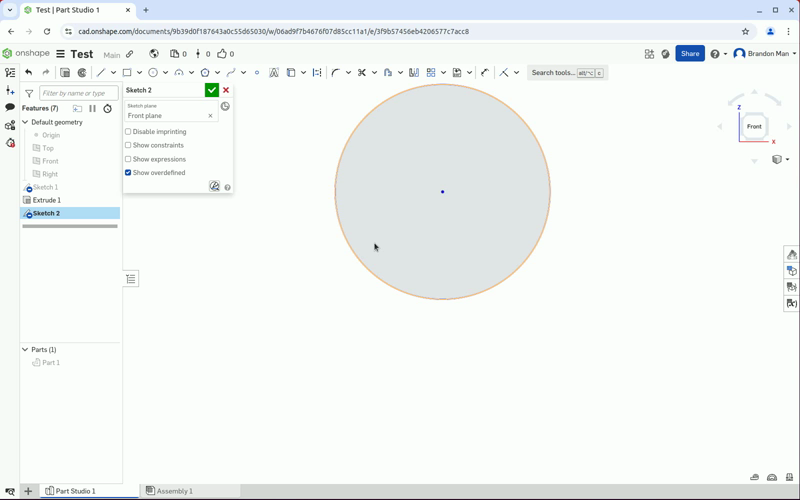
scroll(-6)
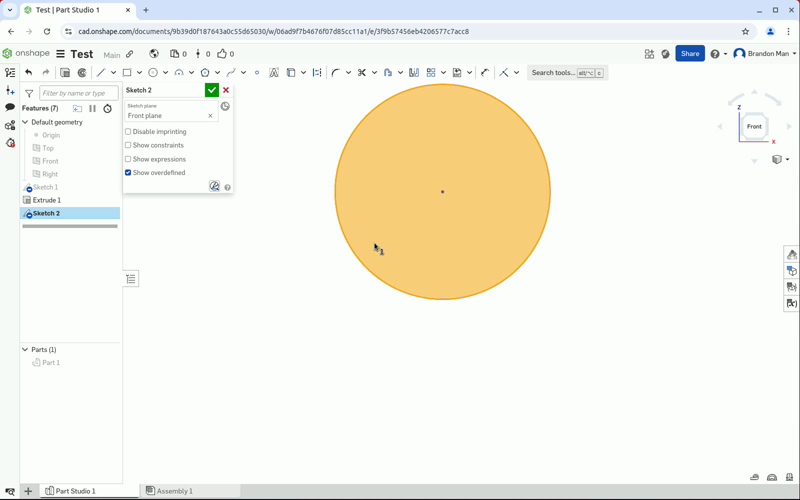
scroll(-6)
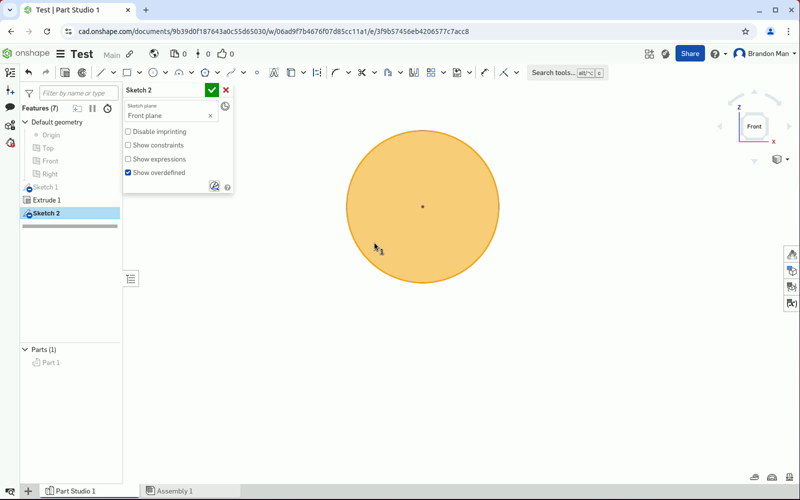
scroll(-6)
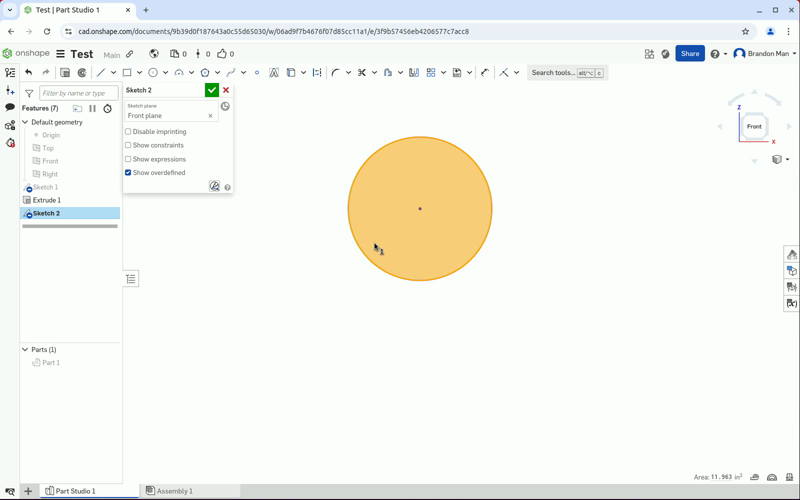
scroll(-6)
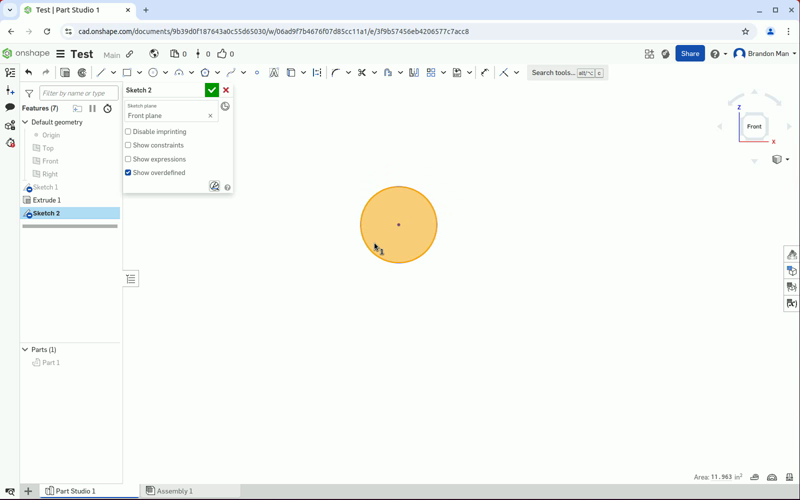
scroll(-6)
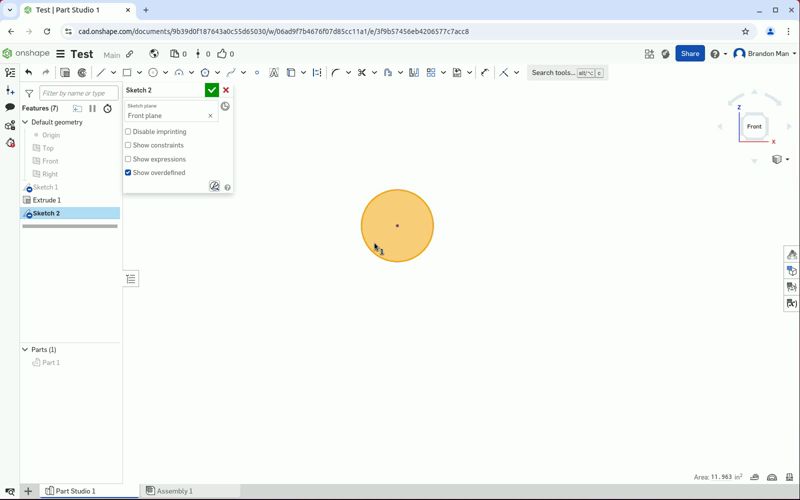
scroll(-6)
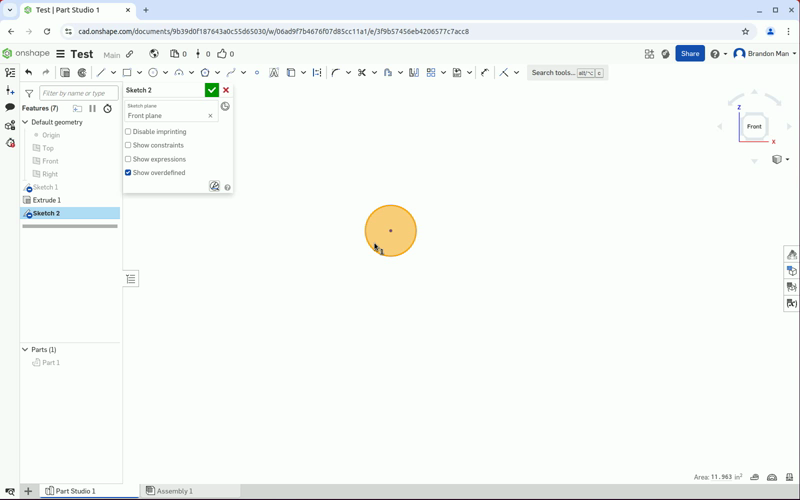
scroll(-6)
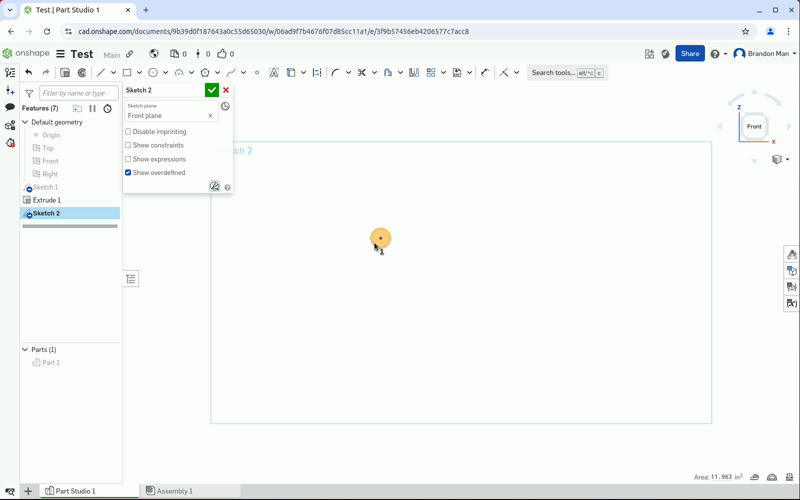
mouse_move(73, 352)
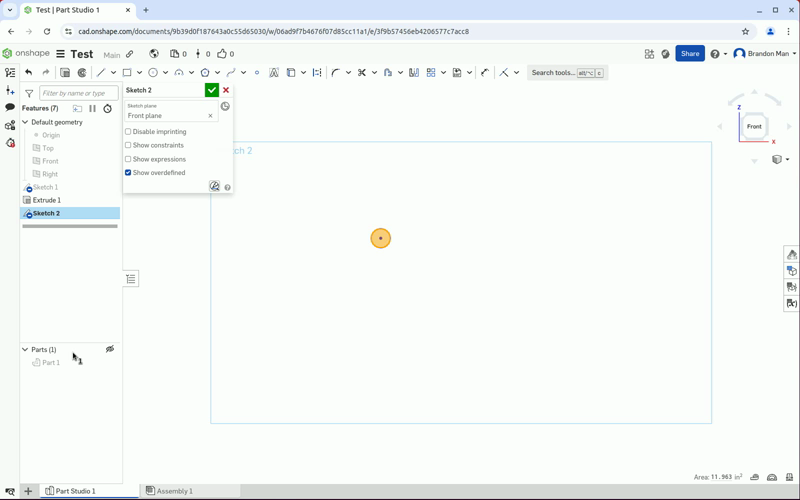
key(shift+y)
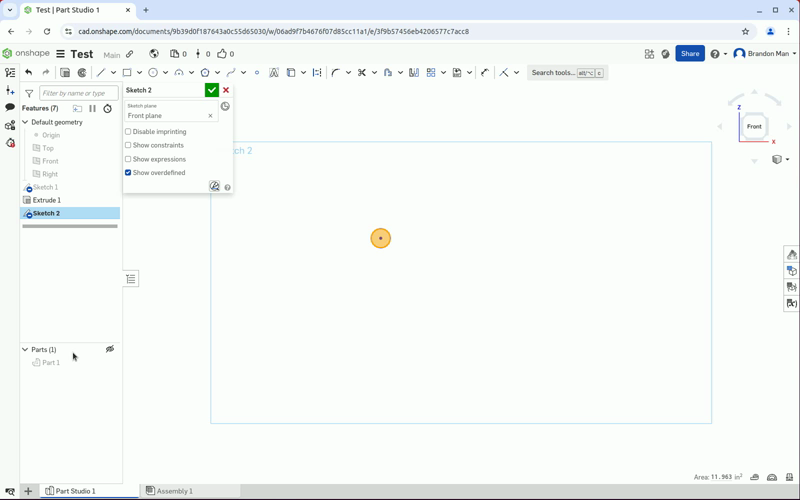
key(shift+e)
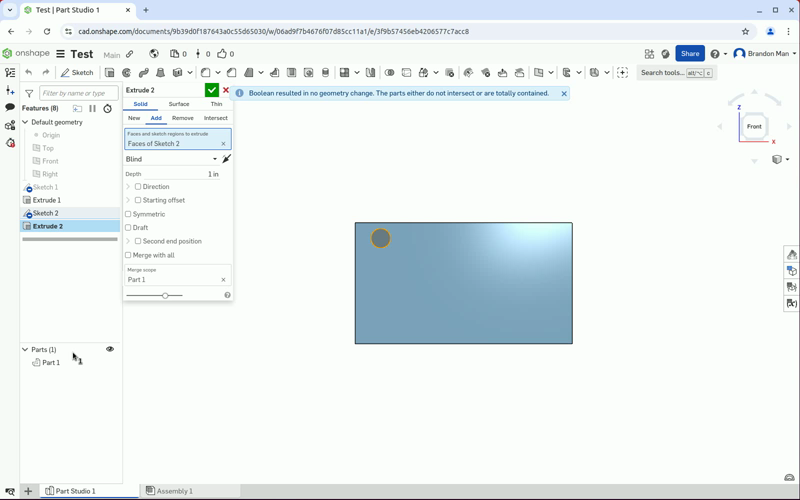
mouse_move(143, 106)
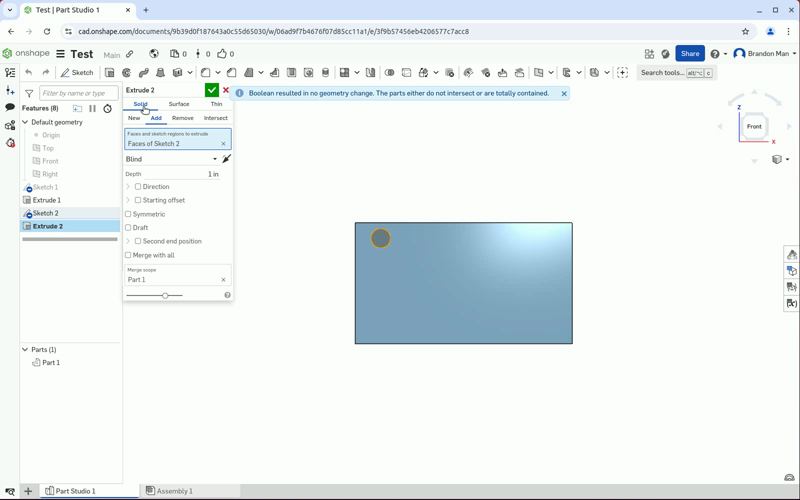
click(143, 106)
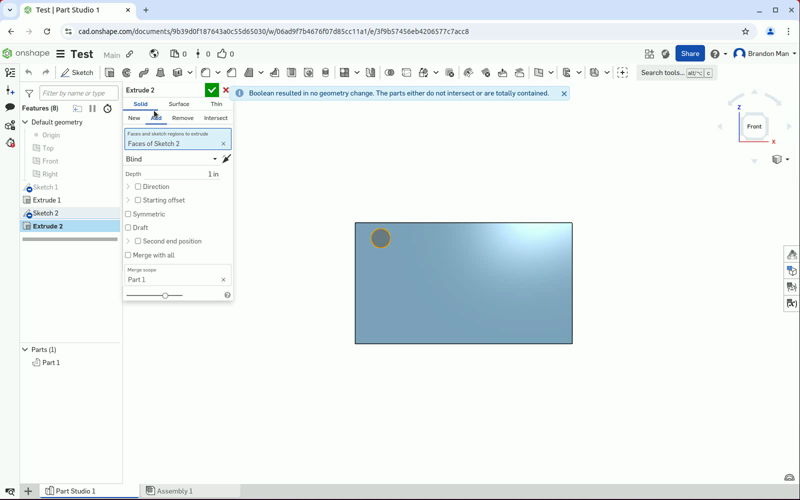
mouse_move(186, 120)
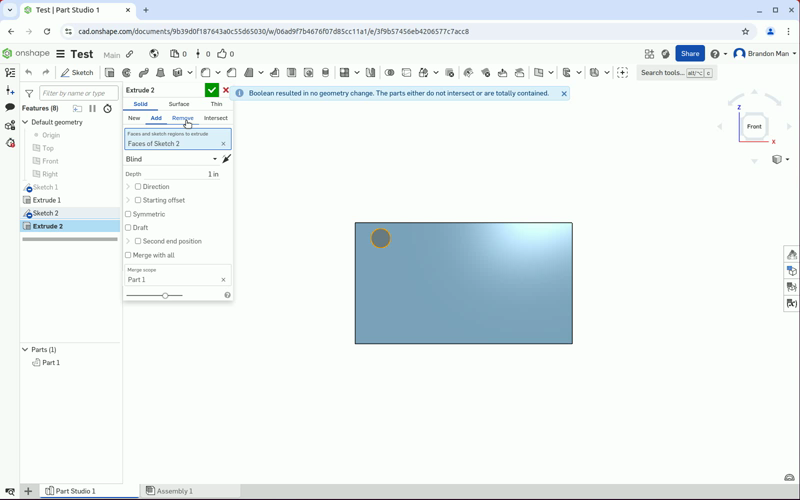
click(186, 120)
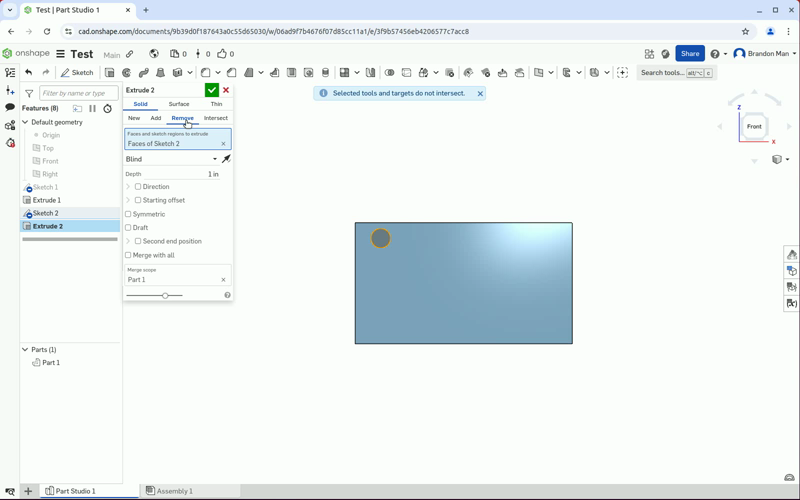
key(tab, 4)
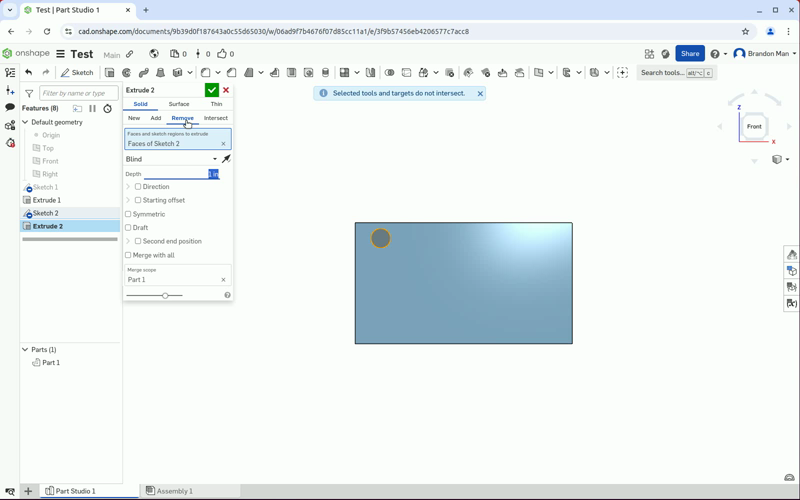
text(-14.443)
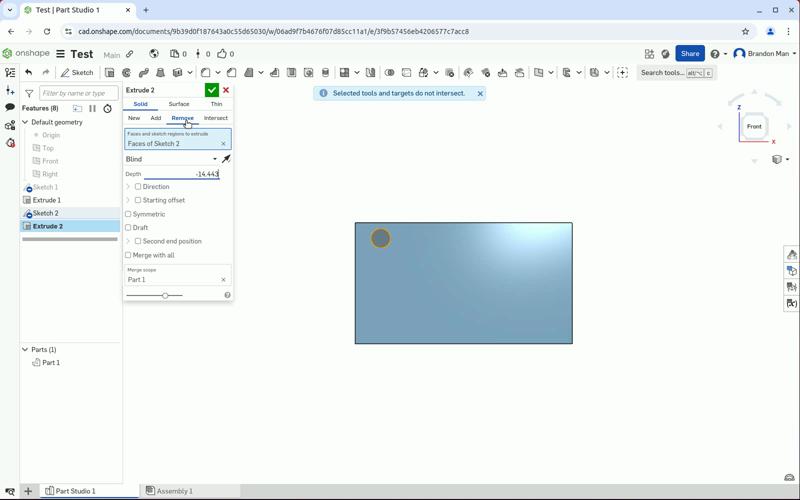
key(tab, 6)
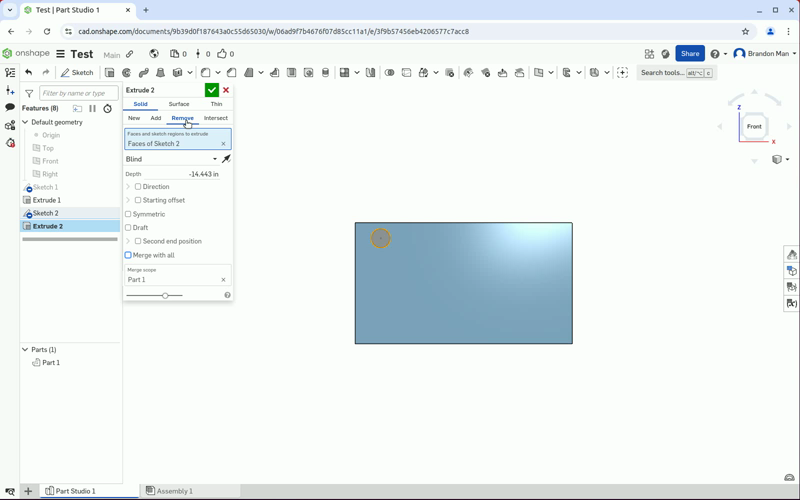
key(space)
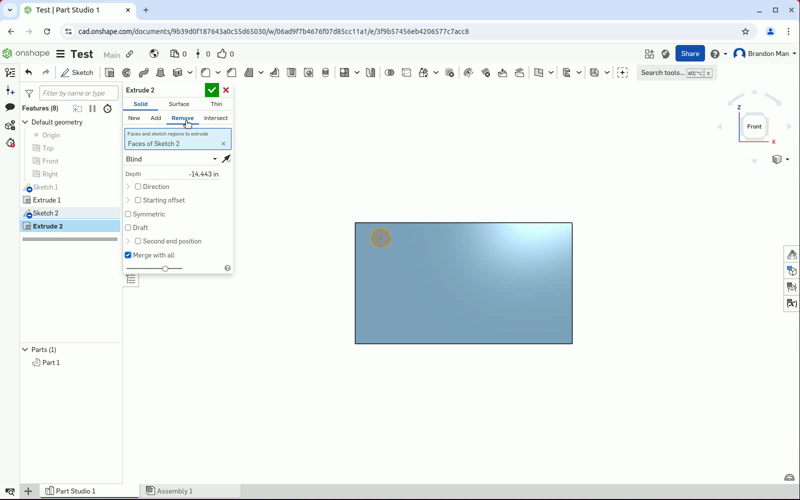
key(enter)
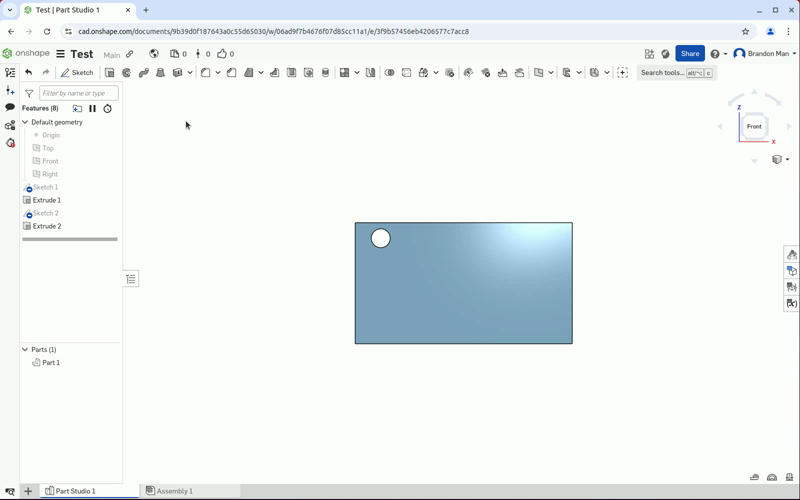
key(shift+h)
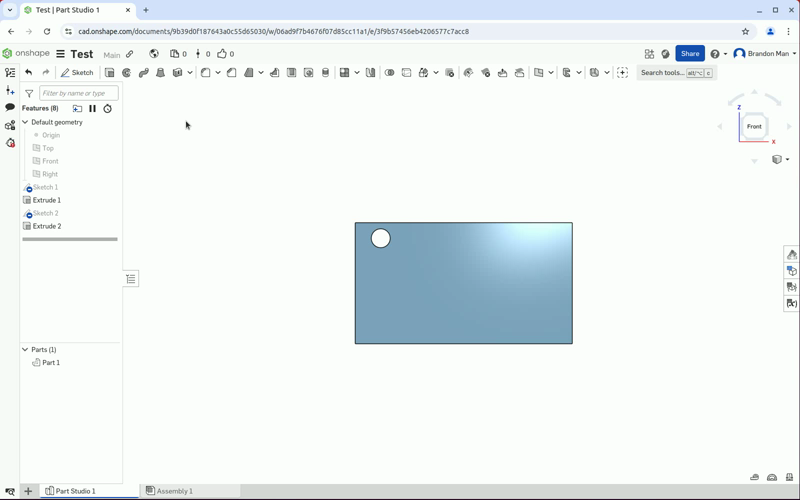
key(shift+h)
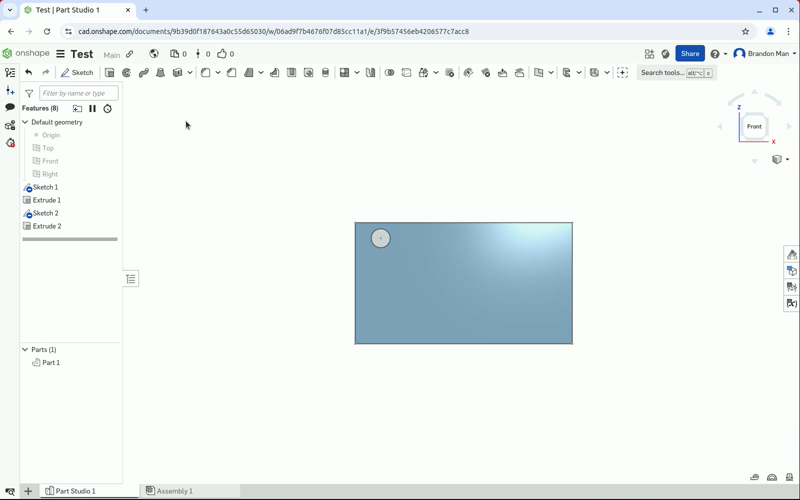
key(shift+7)
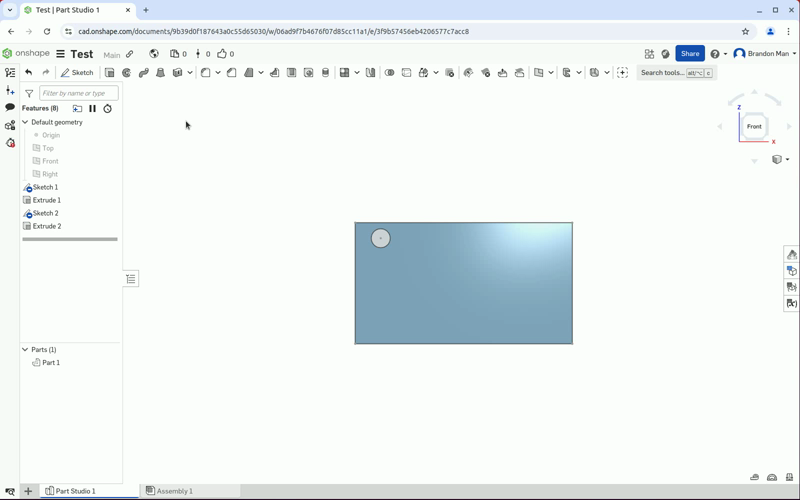
key(left, 2)
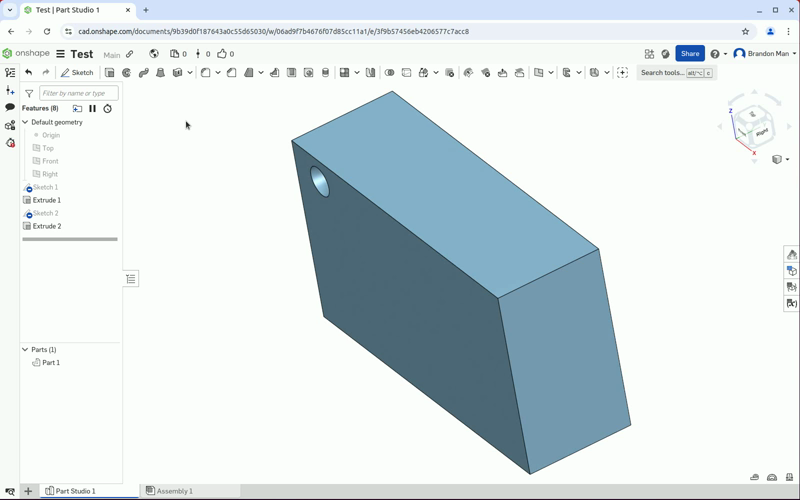
key(down, 2)
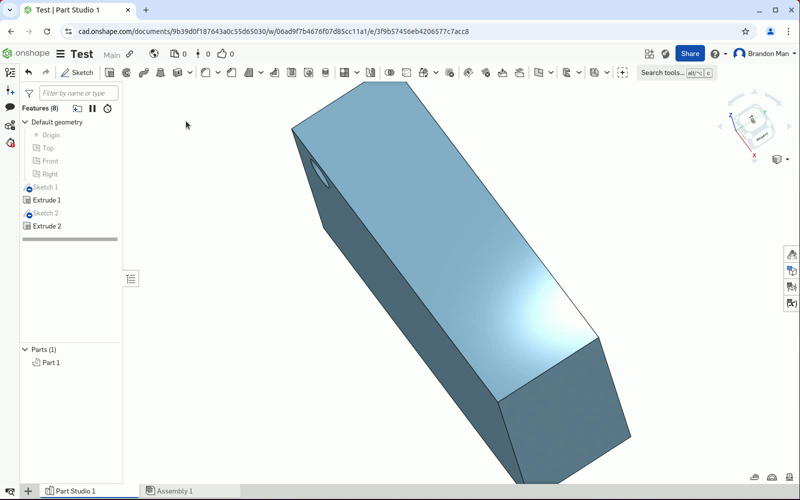
key(up, 2)
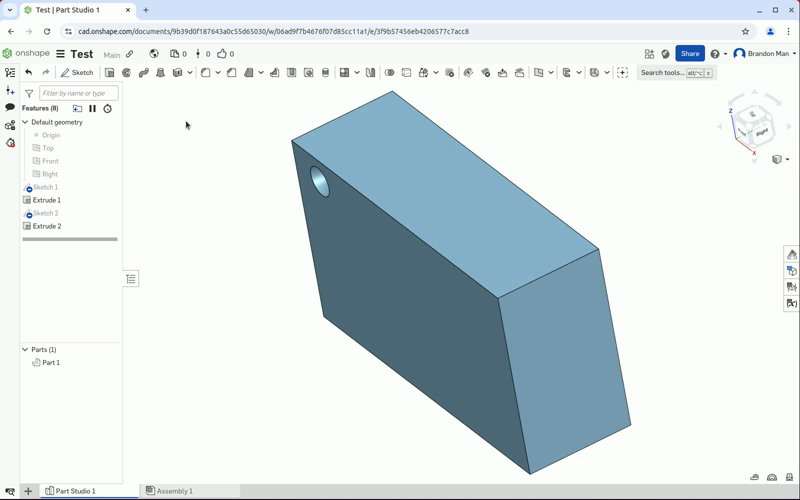
key(right, 2)
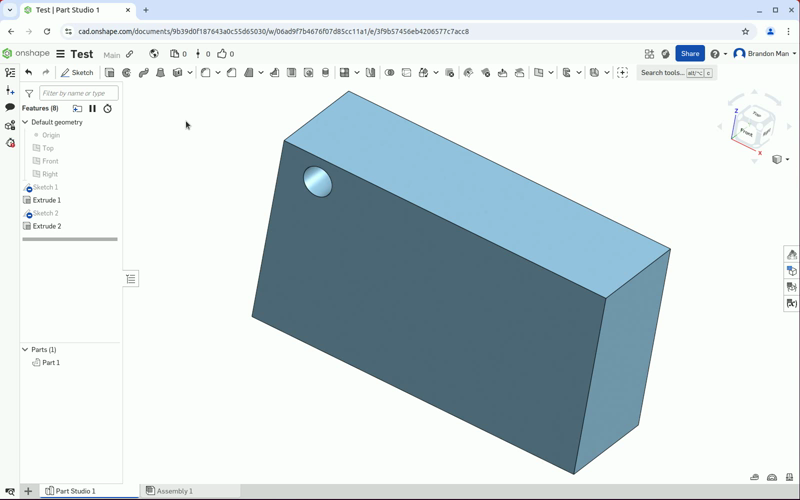
mouse_move(73, 189)
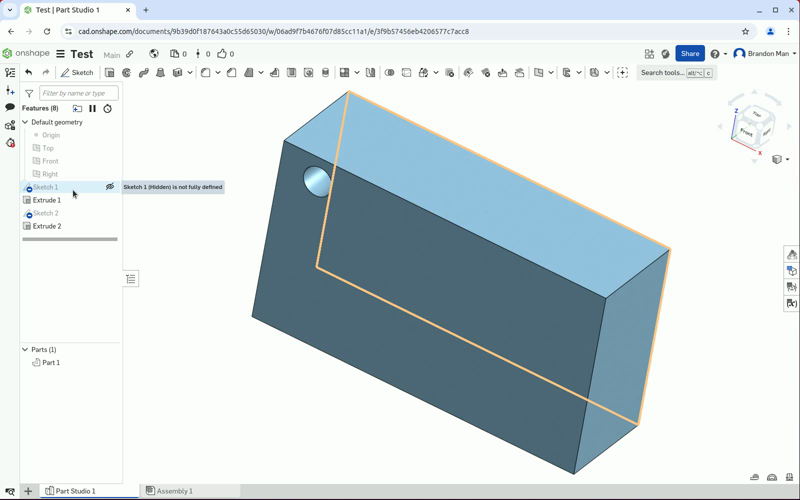
click(73, 189)